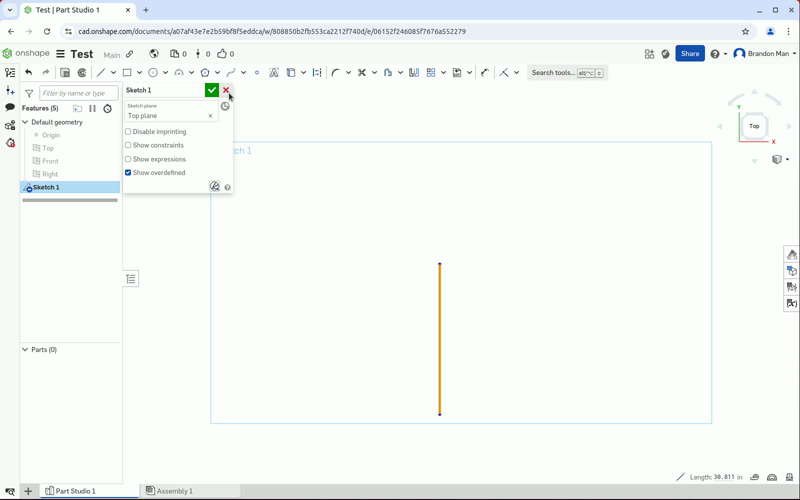
key(shift+h)
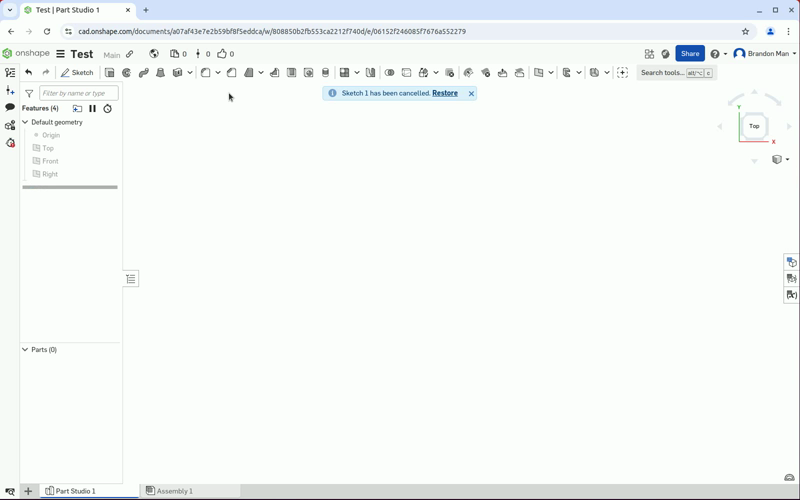
mouse_move(73, 352)
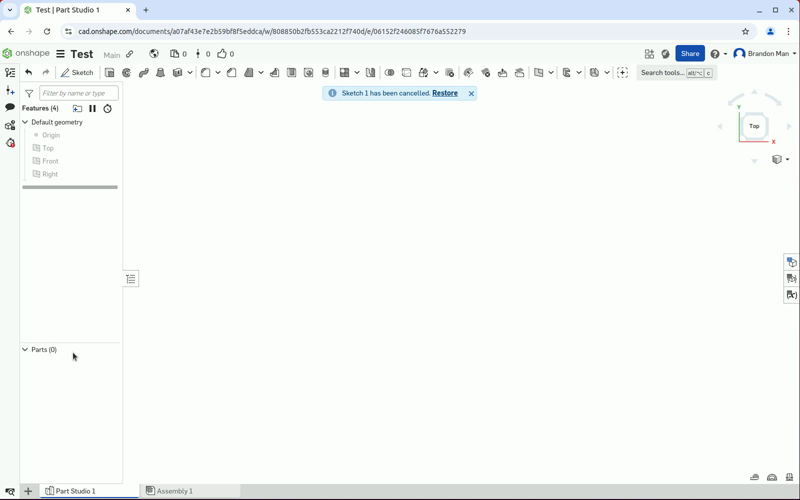
key(y)
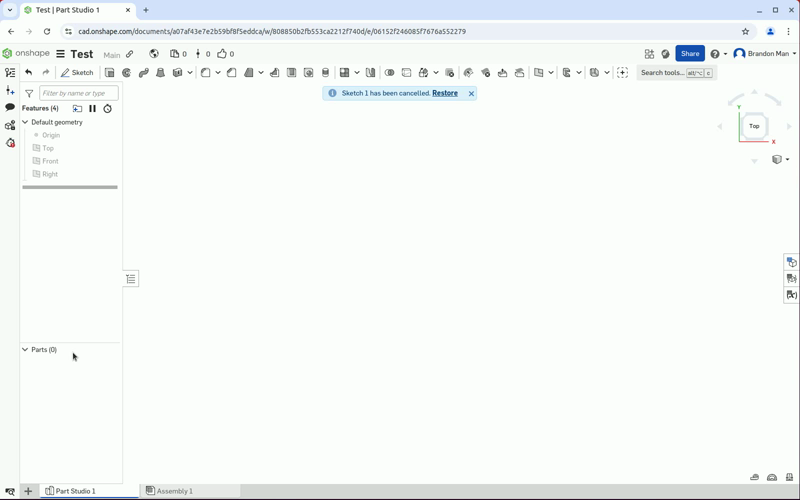
key(shift+p)
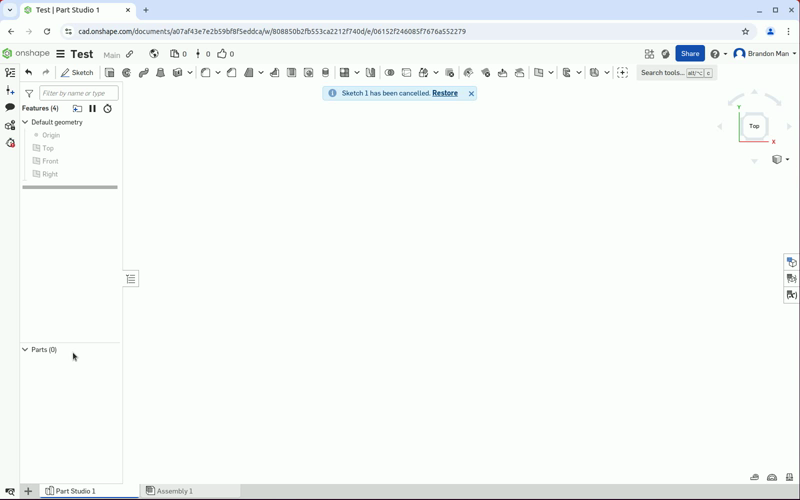
key(space)
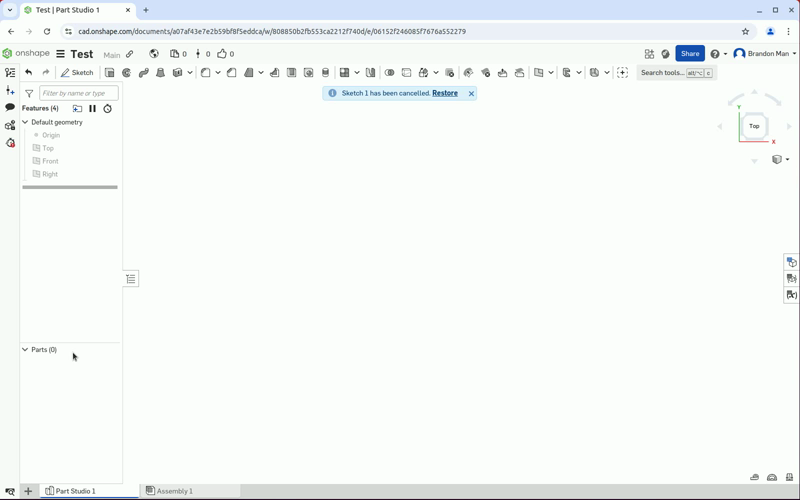
key_down(shift)
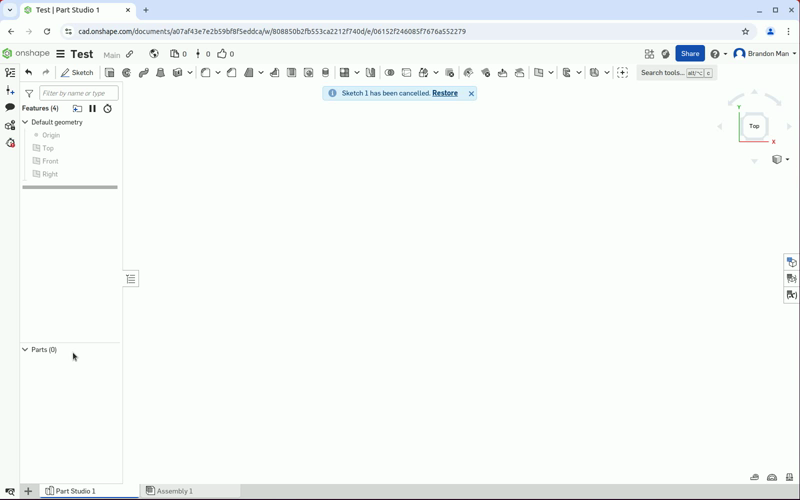
key(up)
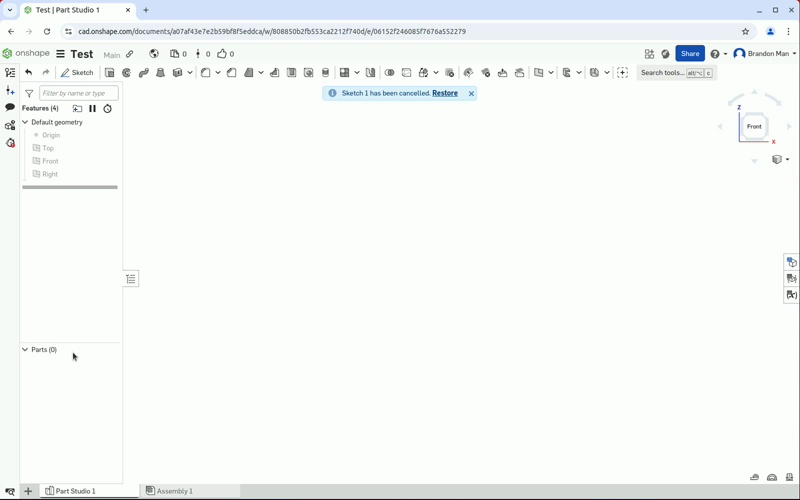
key_up(shift)
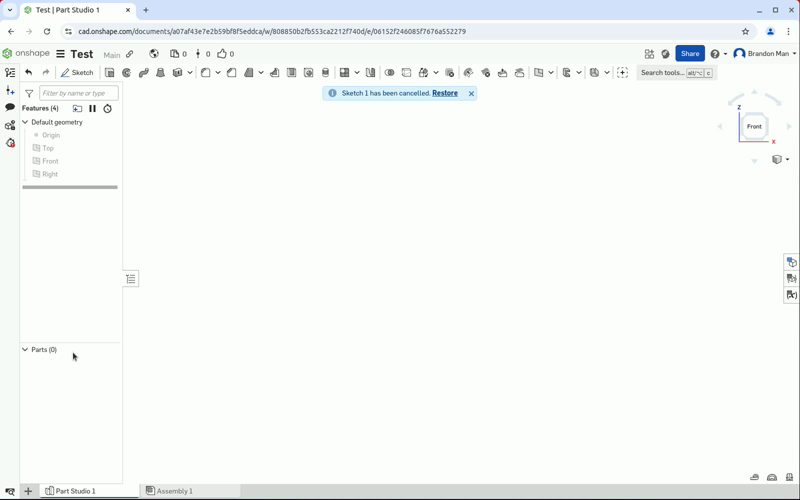
mouse_move(73, 352)
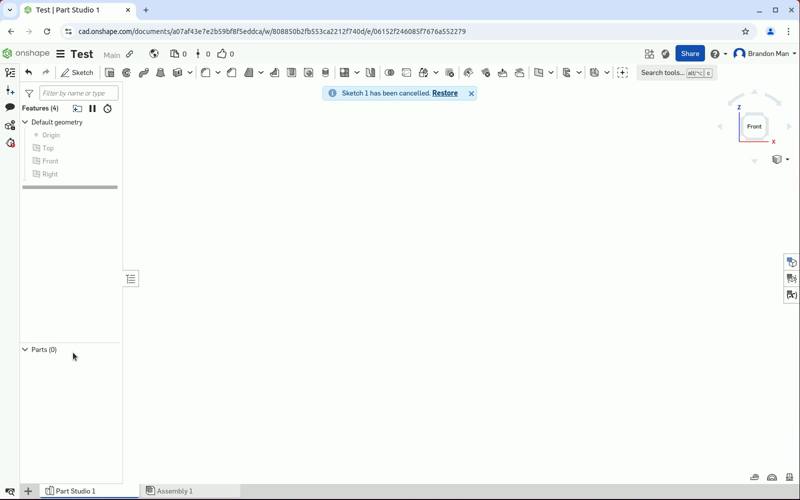
key(shift+y)
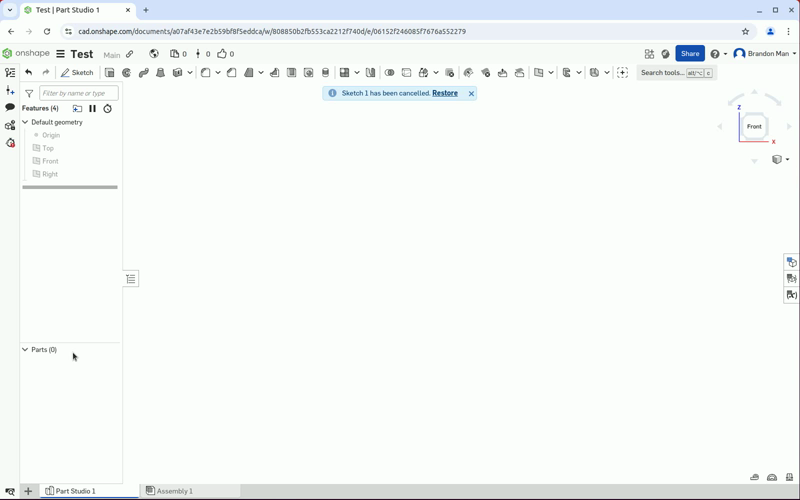
key(shift+s)
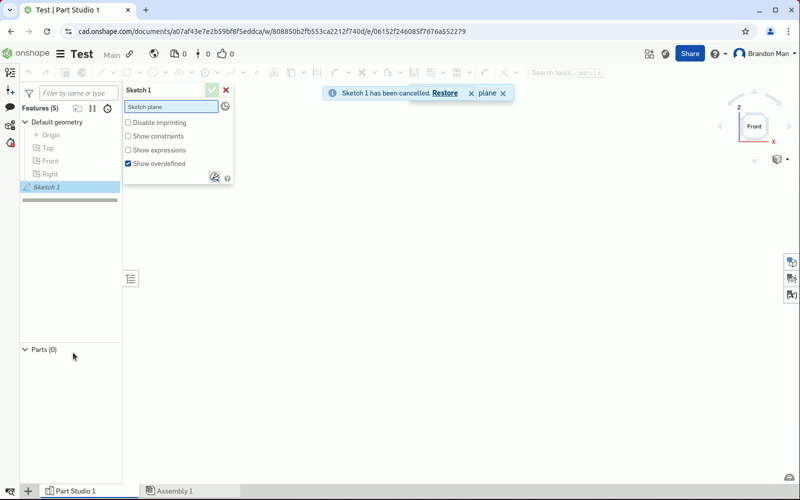
mouse_move(73, 163)
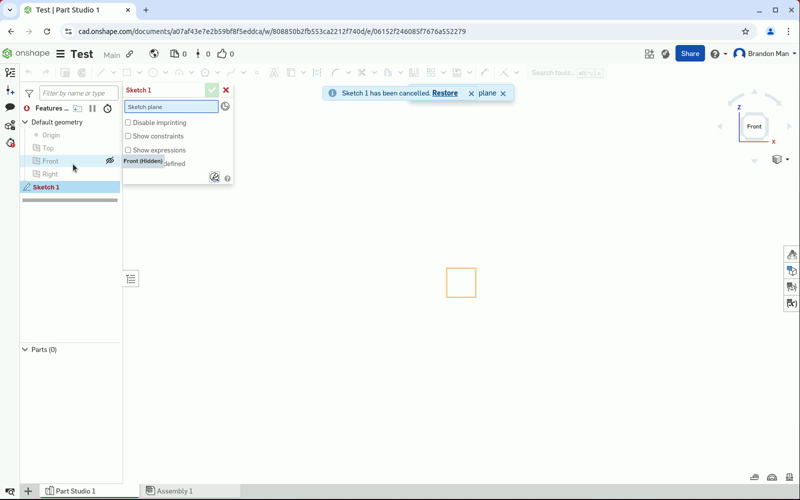
click(73, 163)
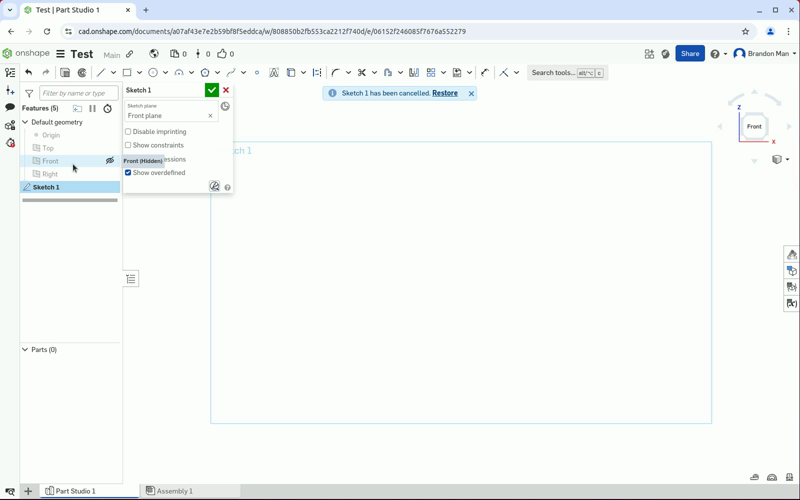
mouse_move(73, 352)
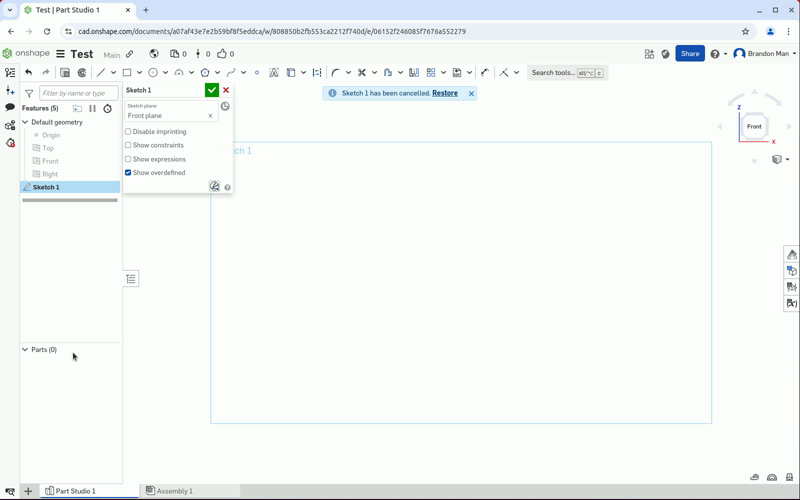
key(y)
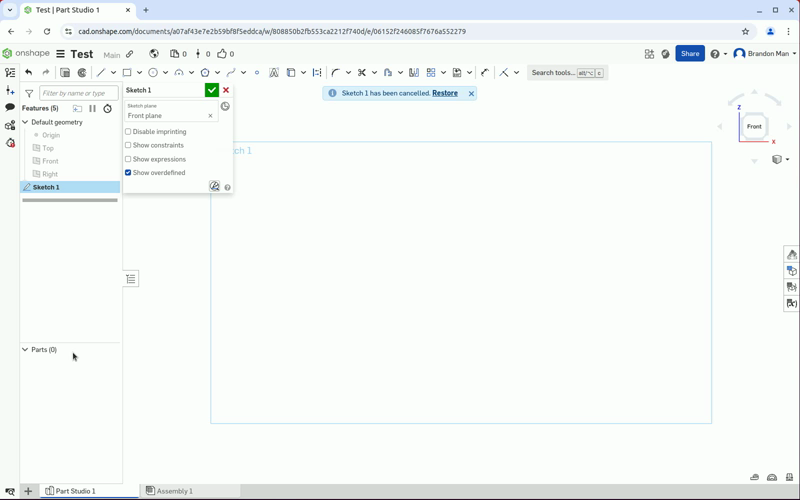
key(l)
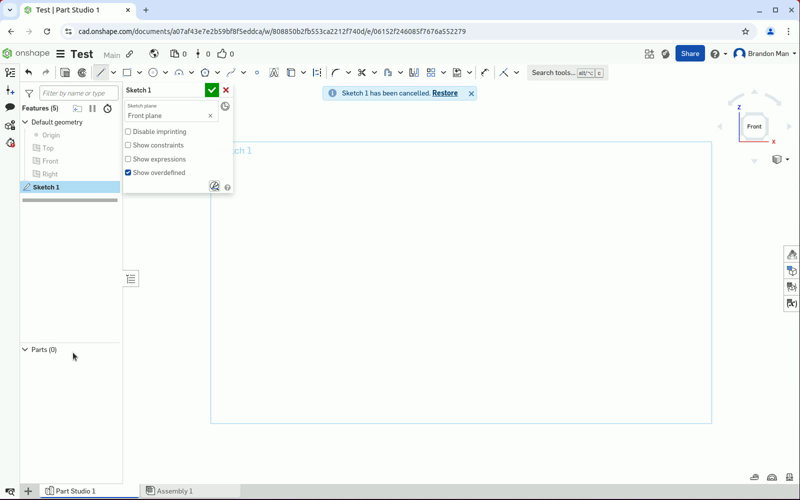
key_down(shift)
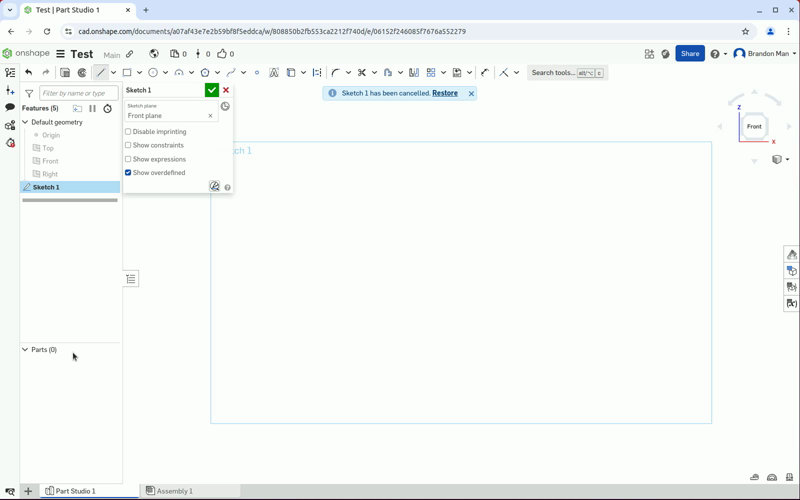
mouse_move(348, 294)
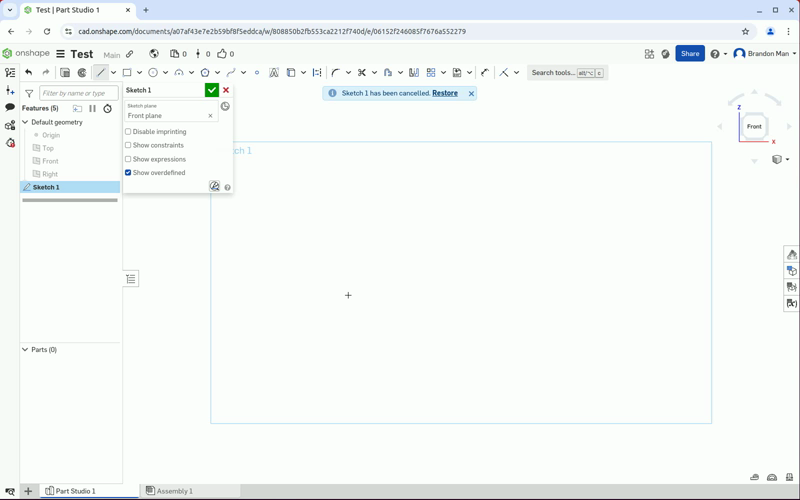
click(348, 294)
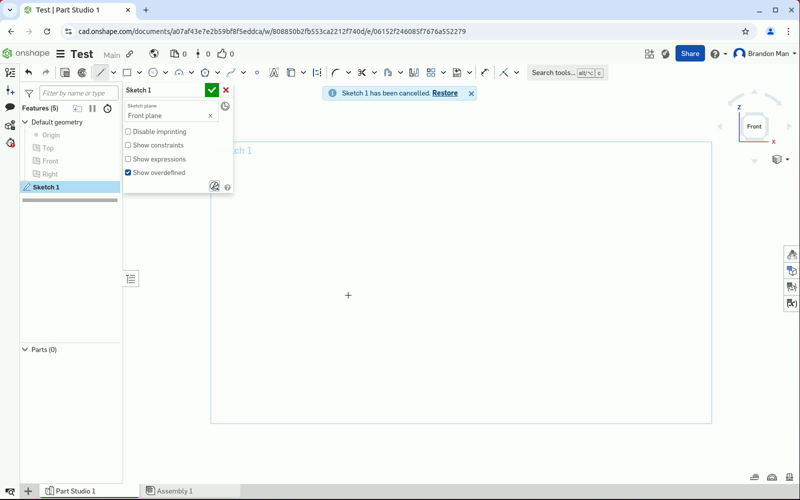
key_up(shift)
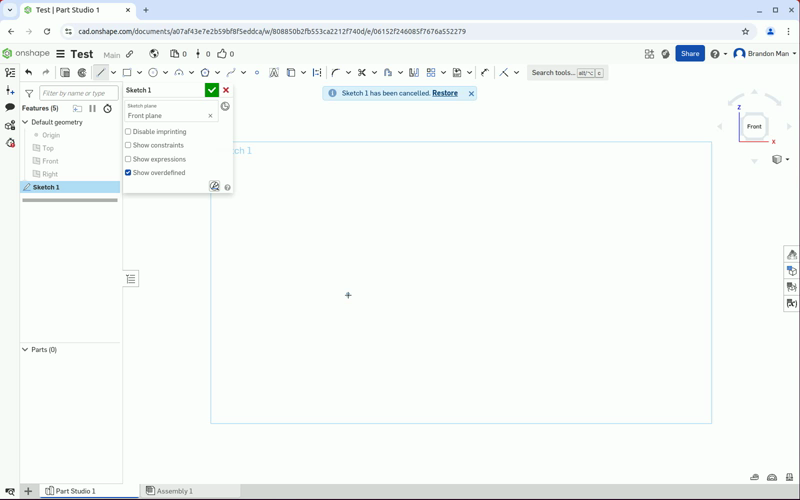
key_down(shift)
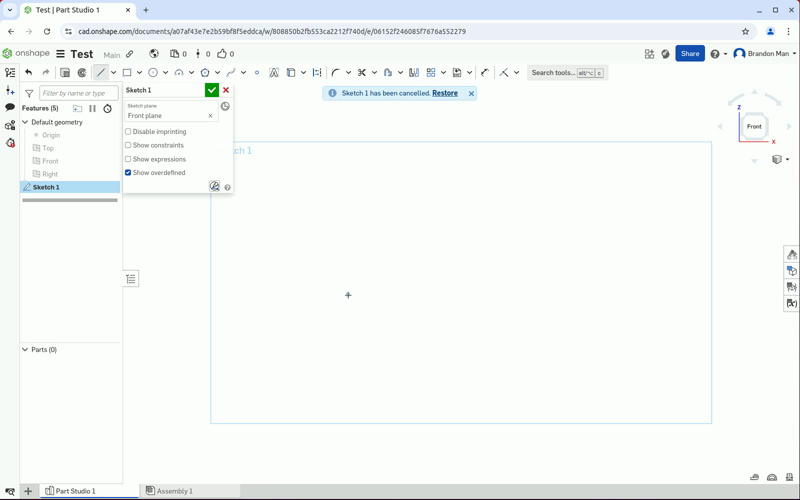
mouse_move(572, 294)
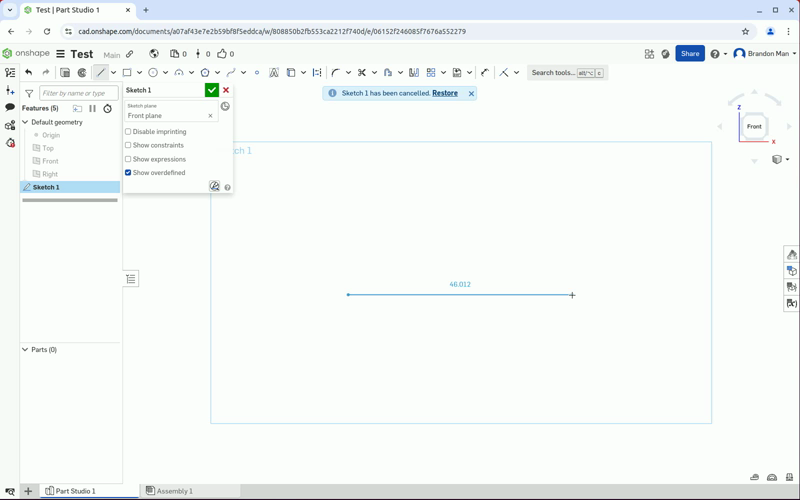
click(572, 294)
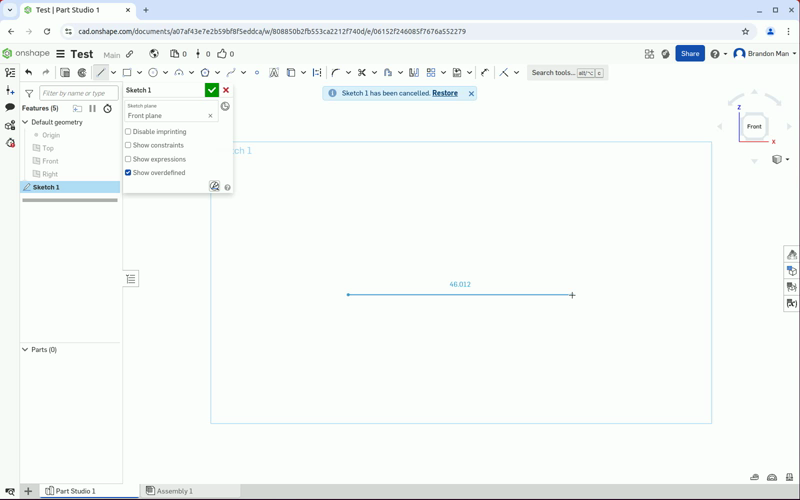
key_up(shift)
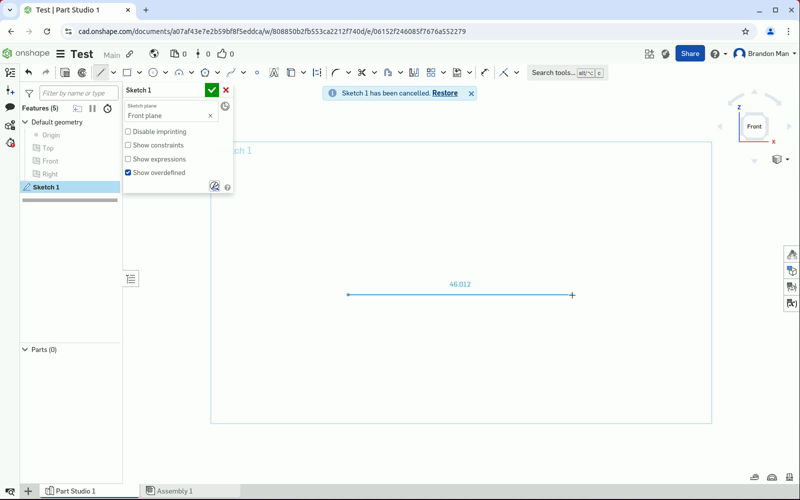
key_down(shift)
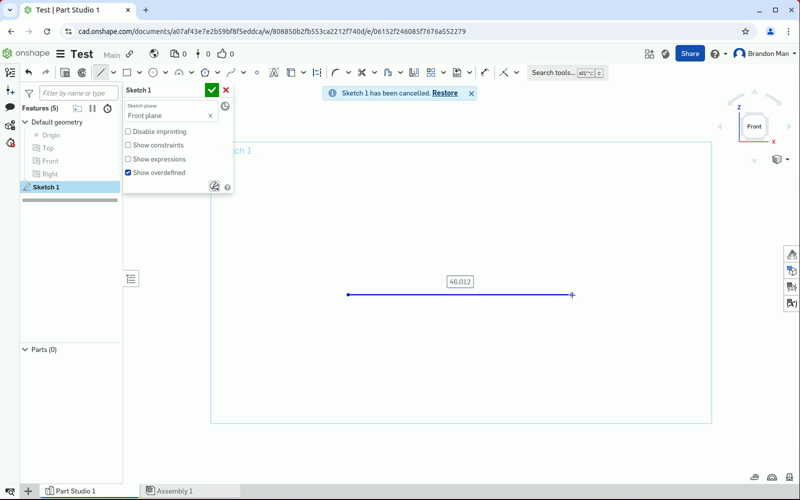
mouse_move(589, 294)
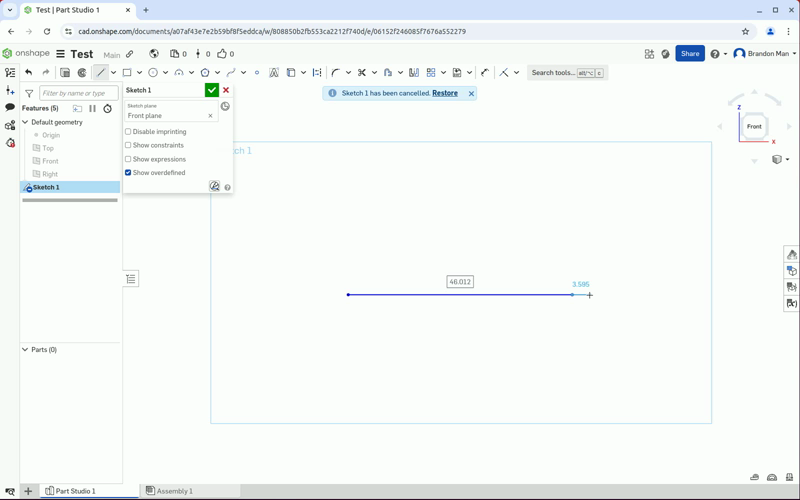
mouse_move(572, 270)
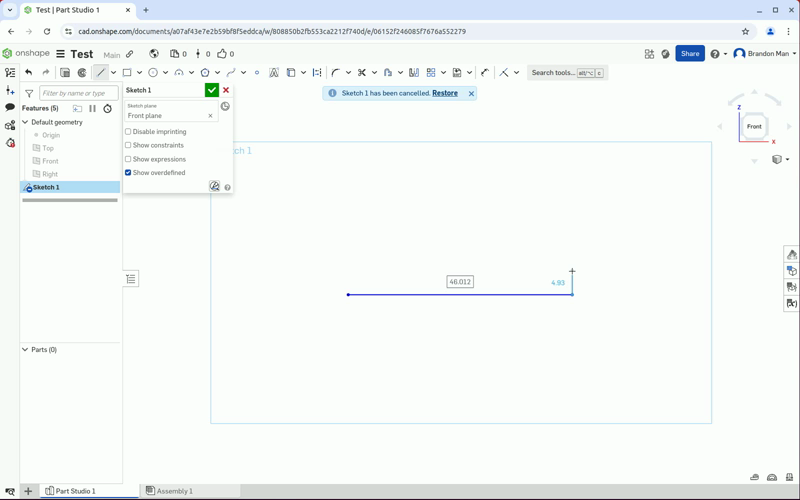
click(572, 270)
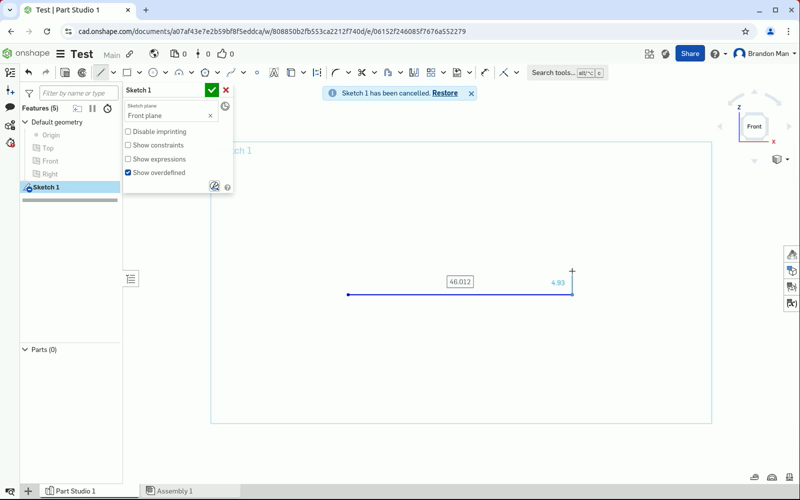
key_up(shift)
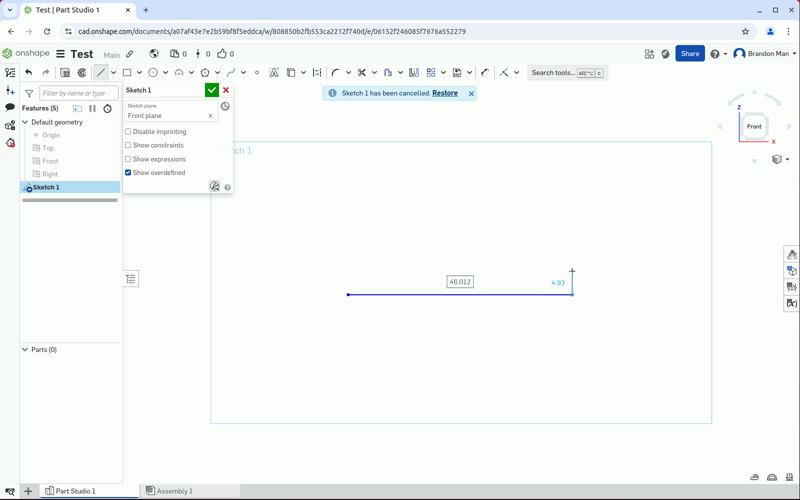
key_down(shift)
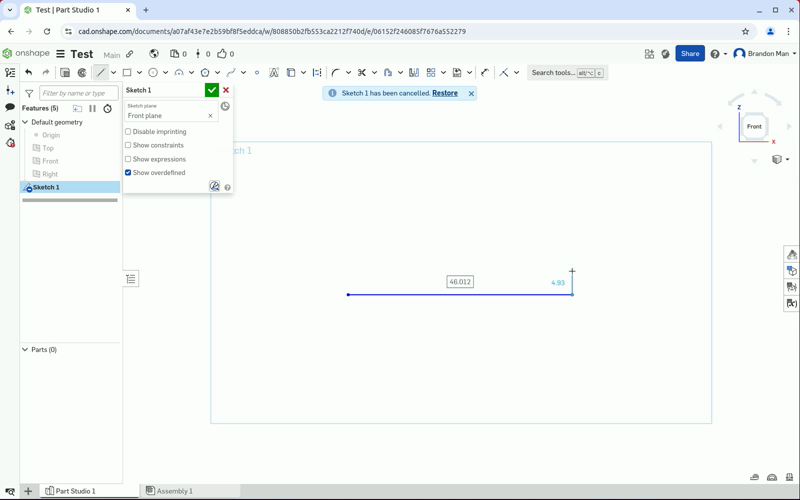
mouse_move(348, 270)
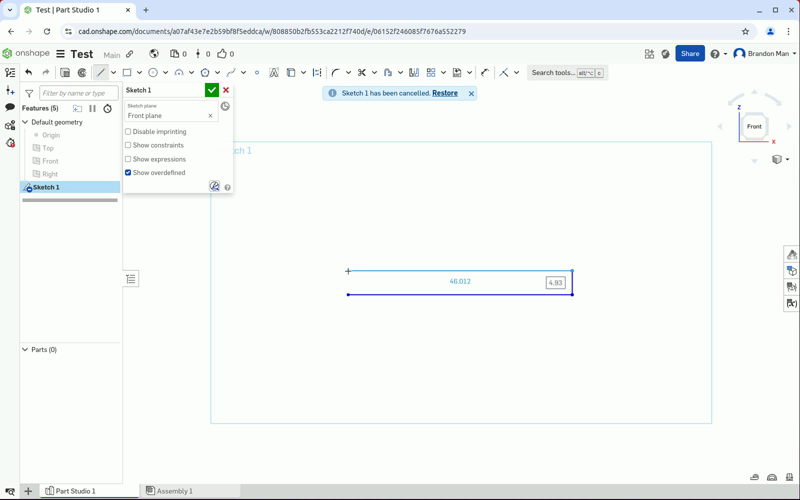
click(348, 270)
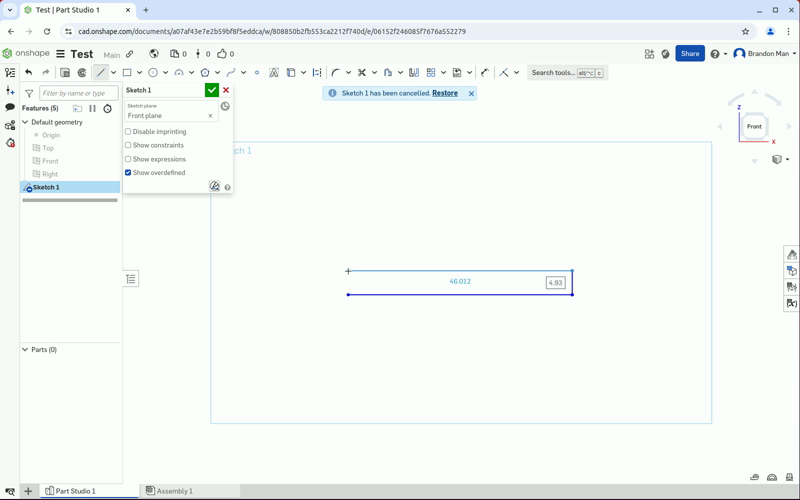
key_up(shift)
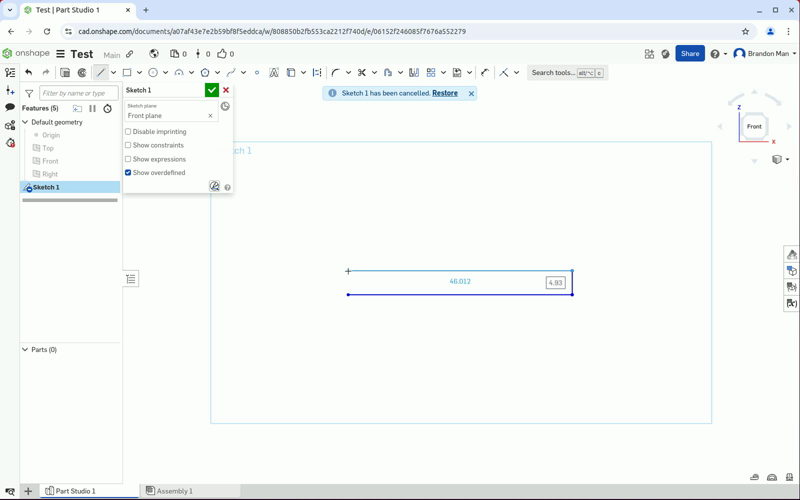
mouse_move(378, 270)
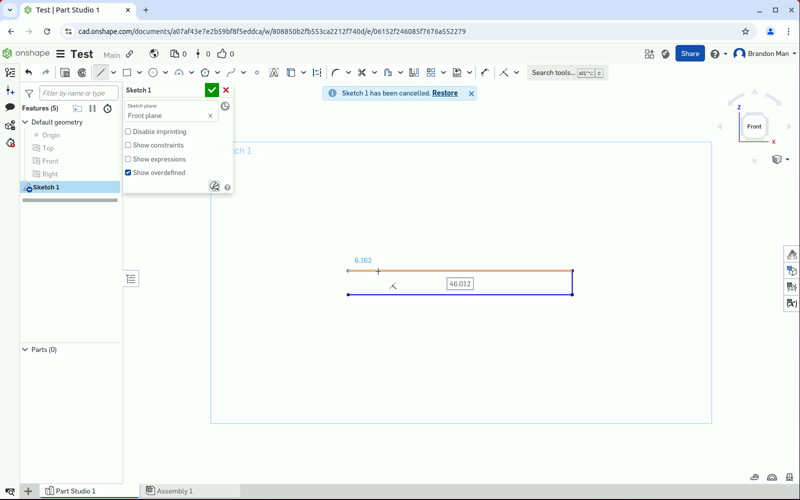
key_down(shift)
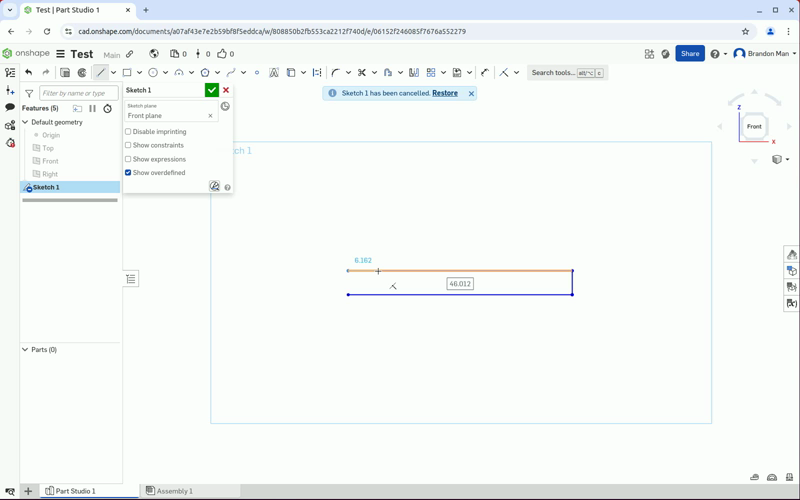
mouse_move(348, 294)
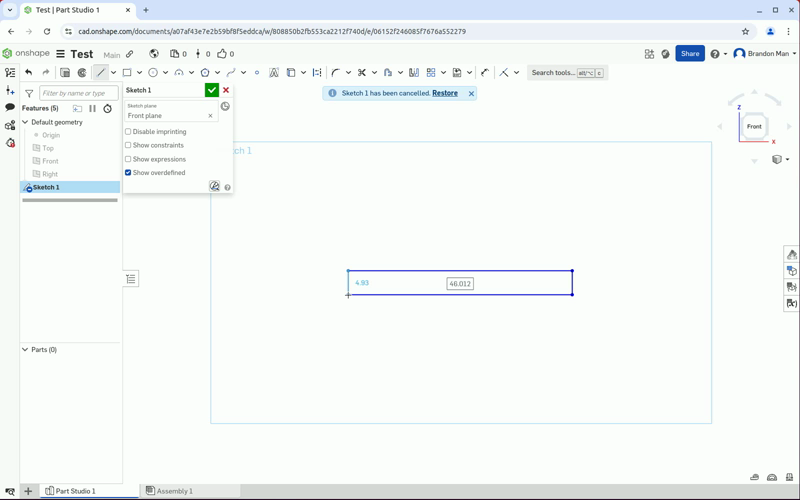
key_up(shift)
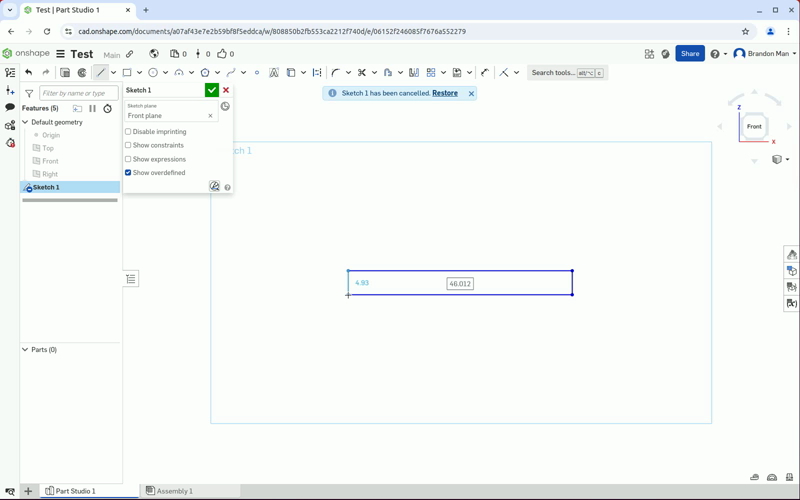
click(348, 294)
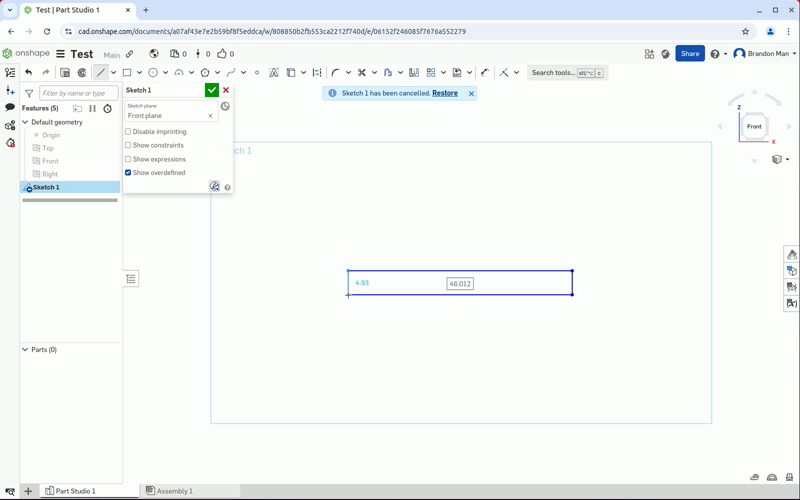
key(esc)
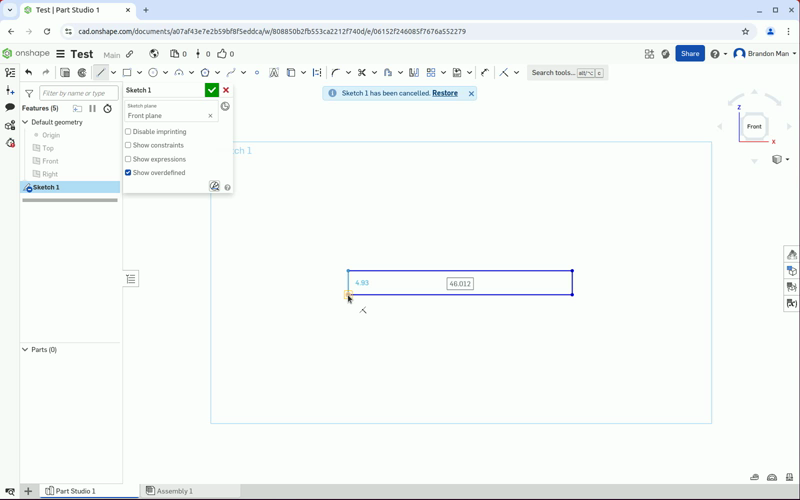
mouse_move(409, 288)
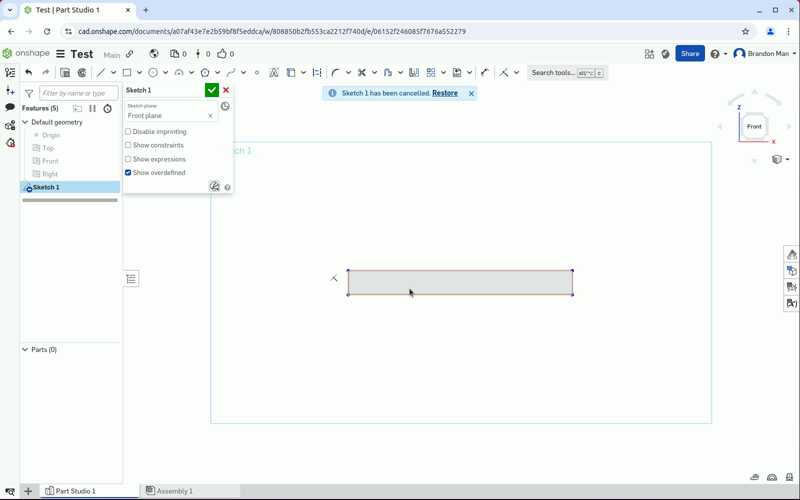
click(409, 288)
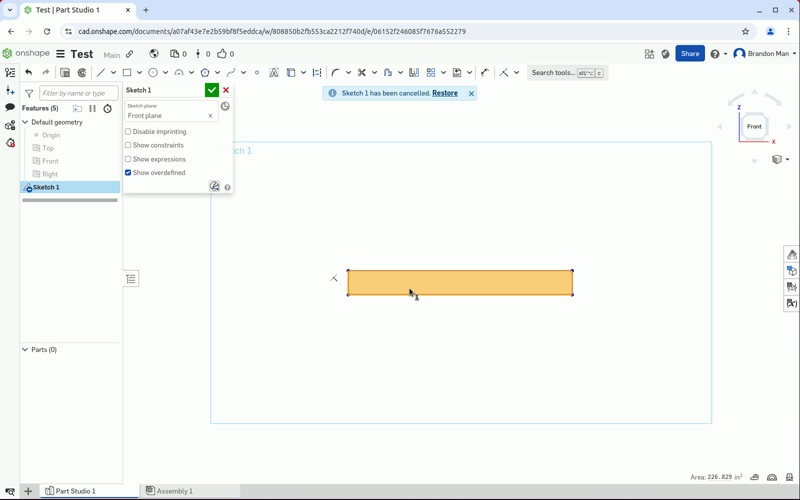
mouse_move(73, 352)
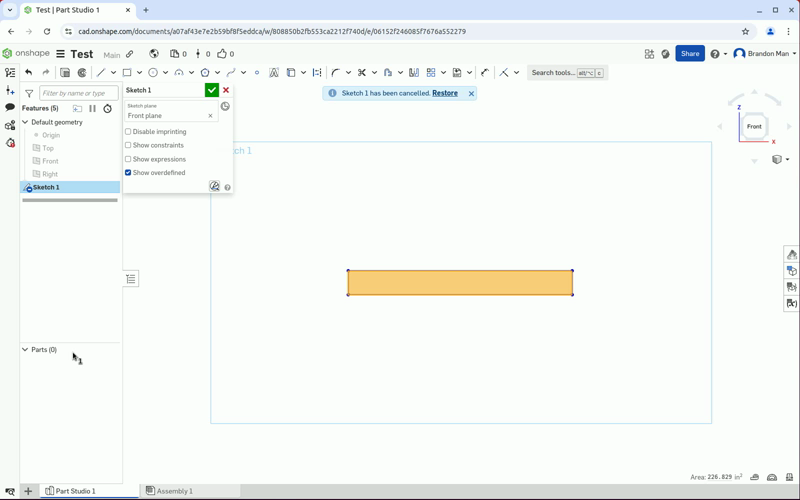
key(shift+y)
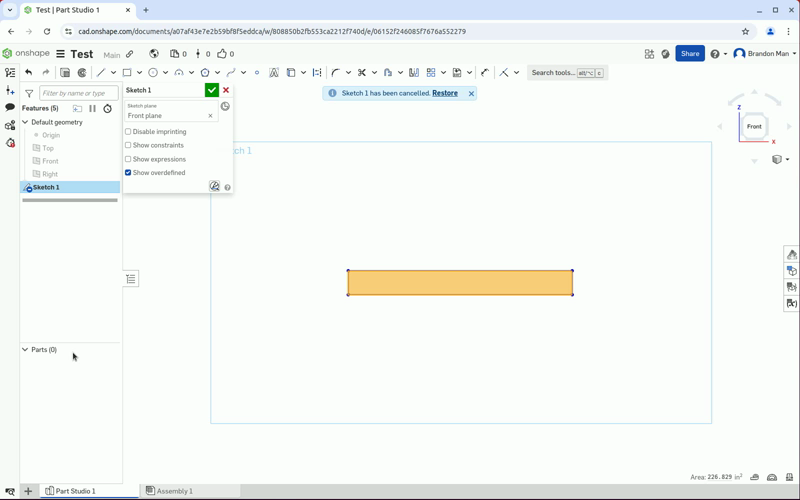
key(shift+e)
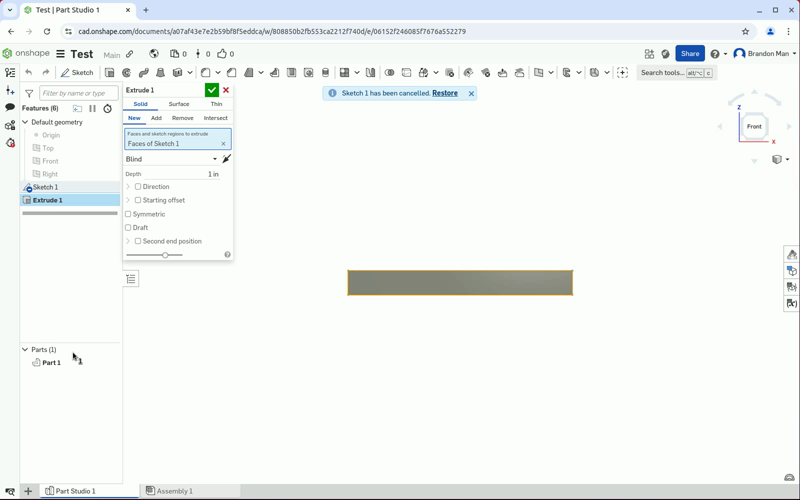
mouse_move(143, 106)
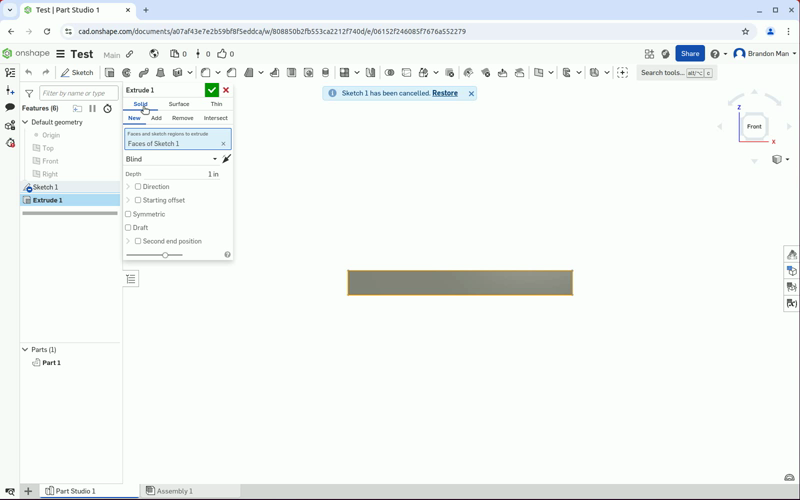
click(143, 106)
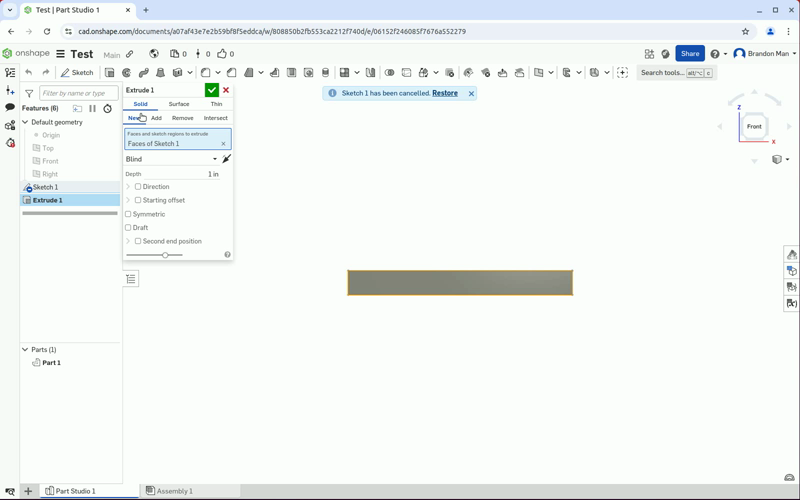
mouse_move(137, 120)
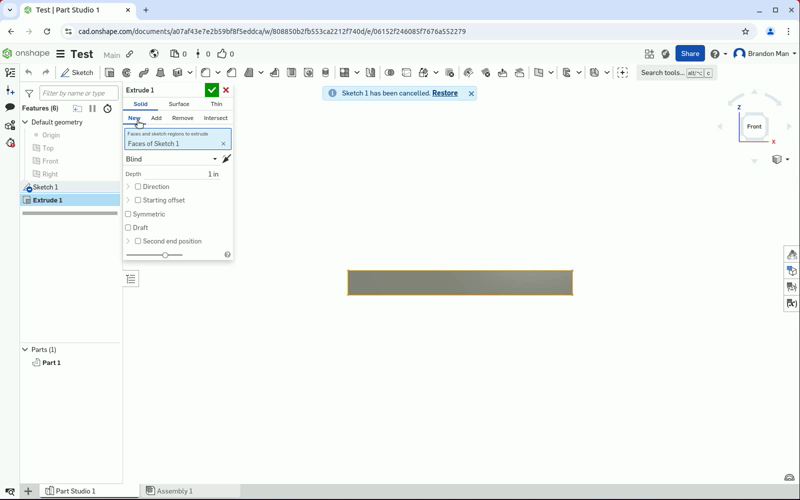
click(137, 120)
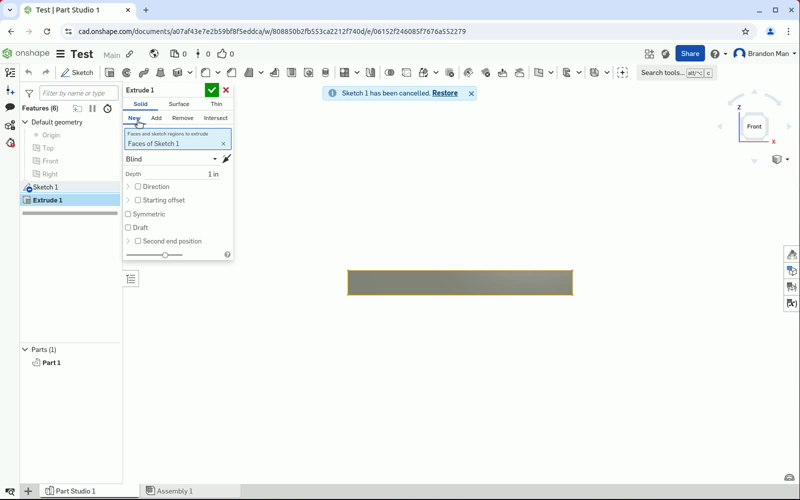
key(tab, 4)
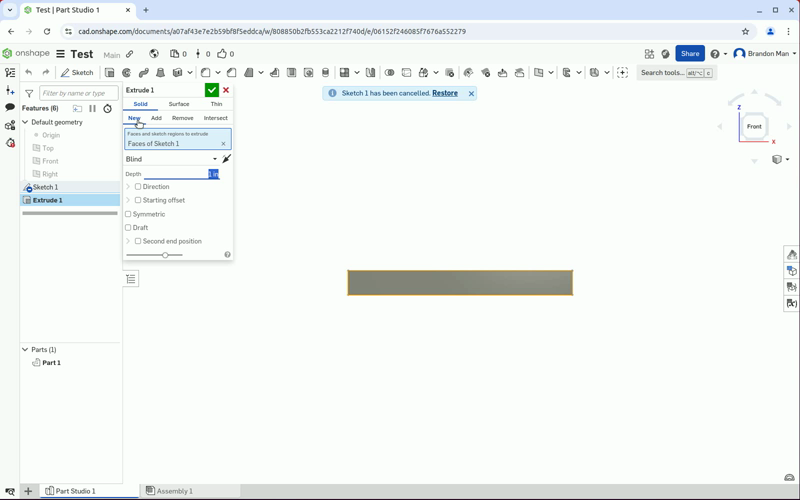
text(0.722)
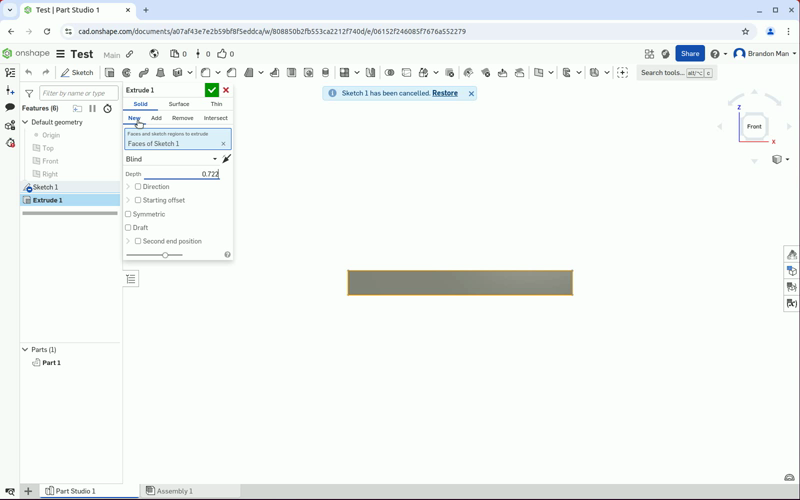
key(enter)
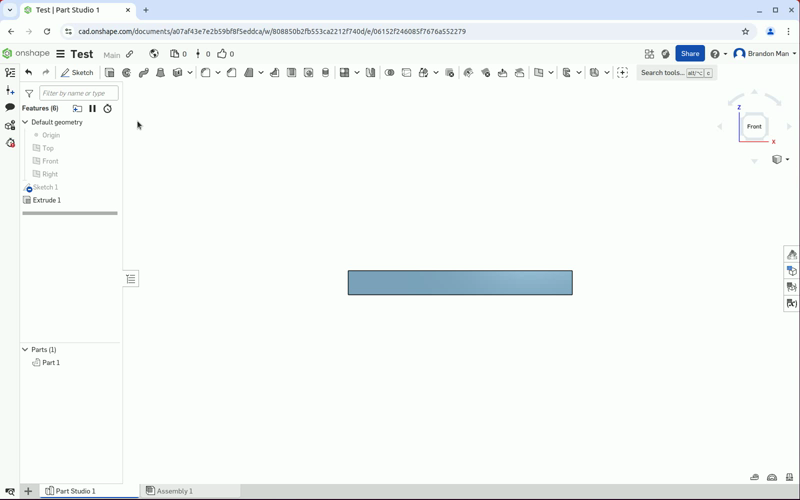
key(shift+h)
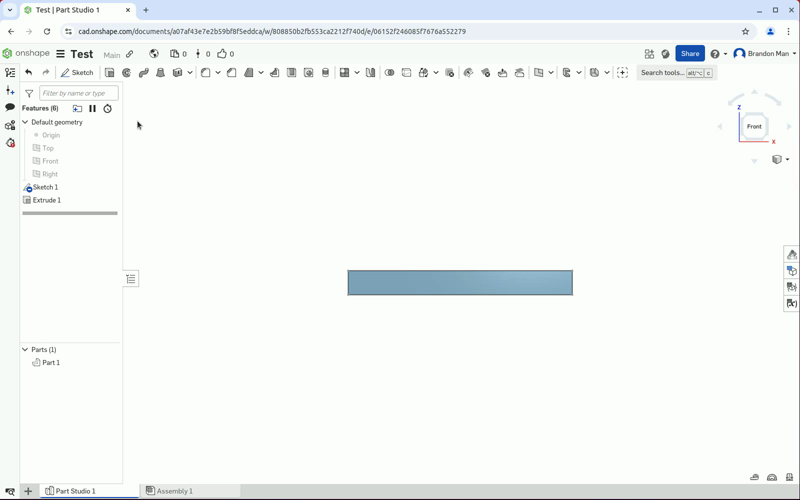
key(shift+h)
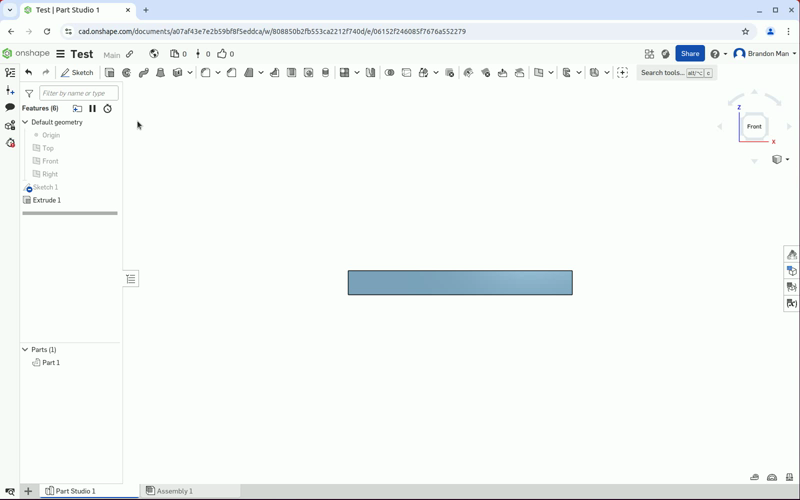
mouse_move(73, 189)
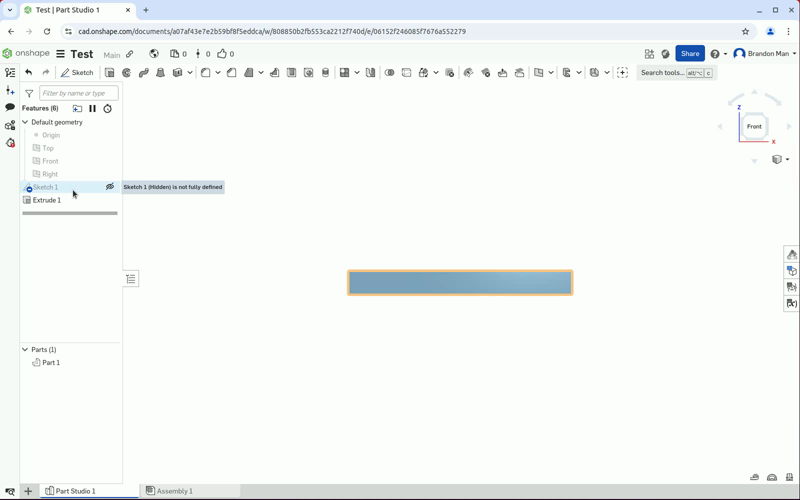
click(73, 189)
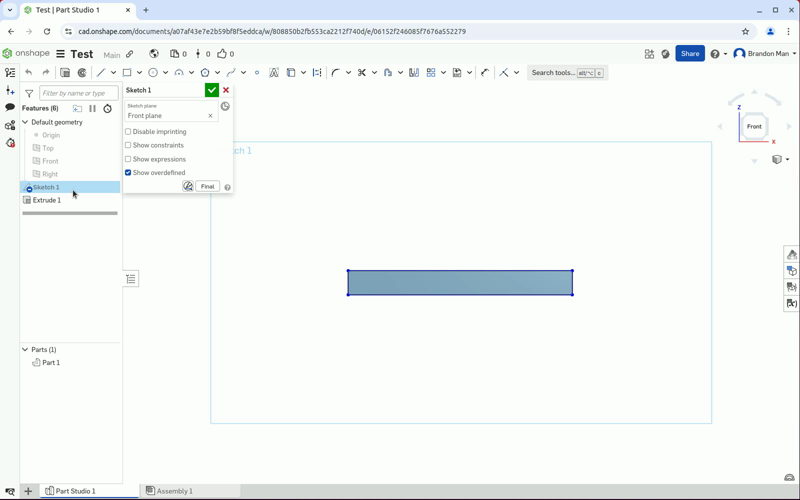
mouse_move(229, 92)
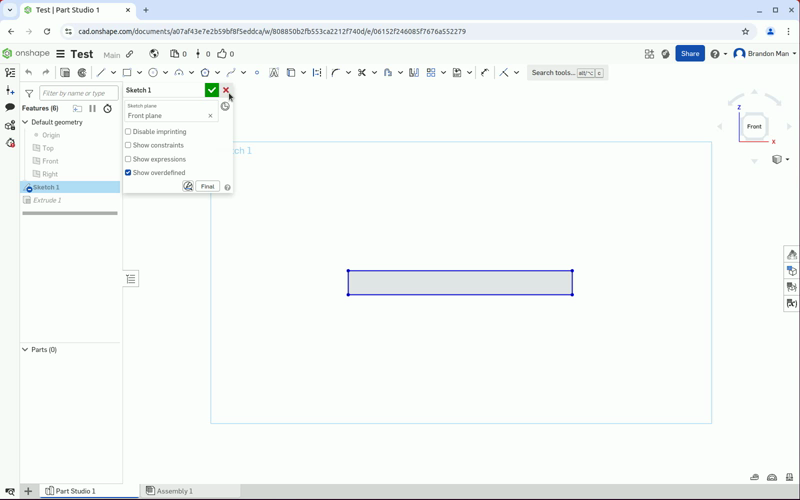
click(229, 92)
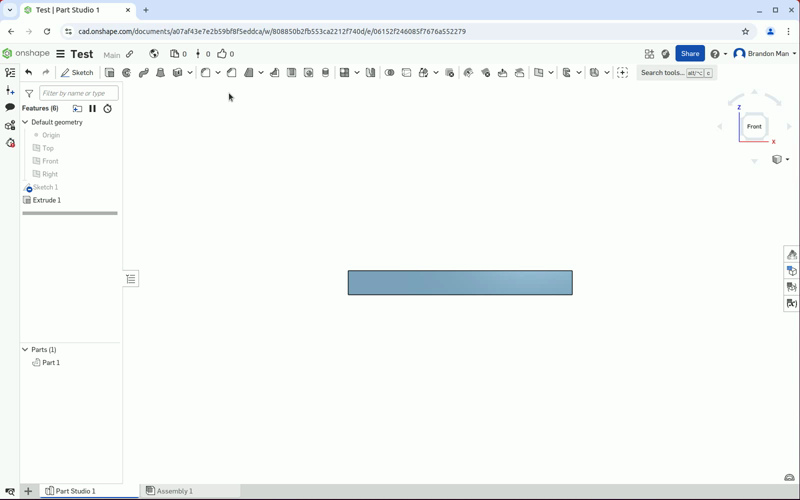
mouse_move(541, 75)
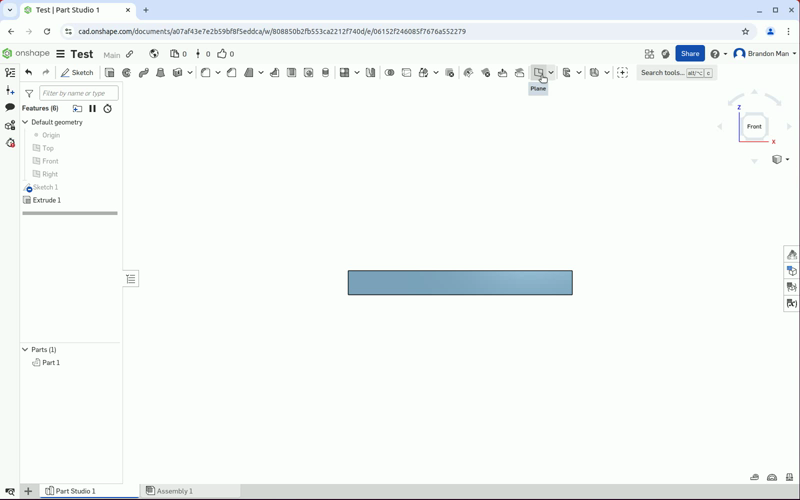
click(541, 75)
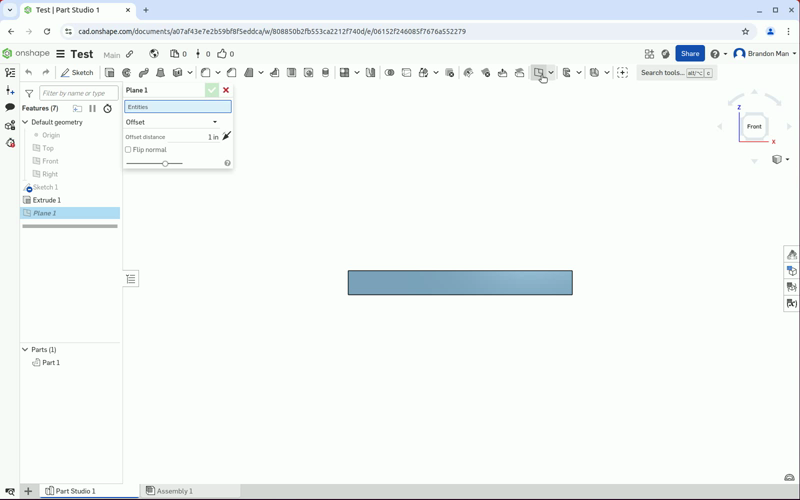
mouse_move(73, 163)
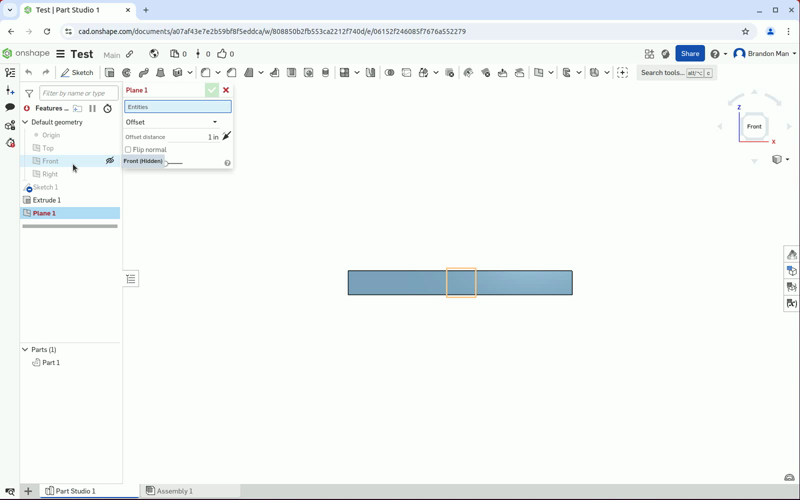
click(73, 163)
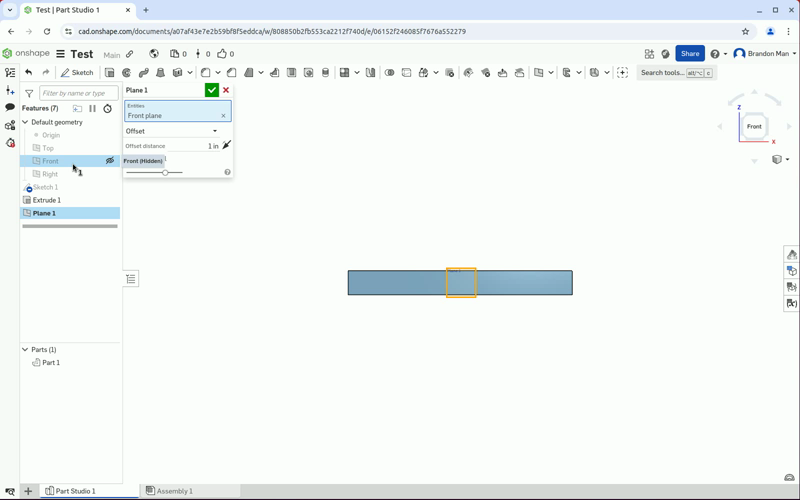
key(tab, 2)
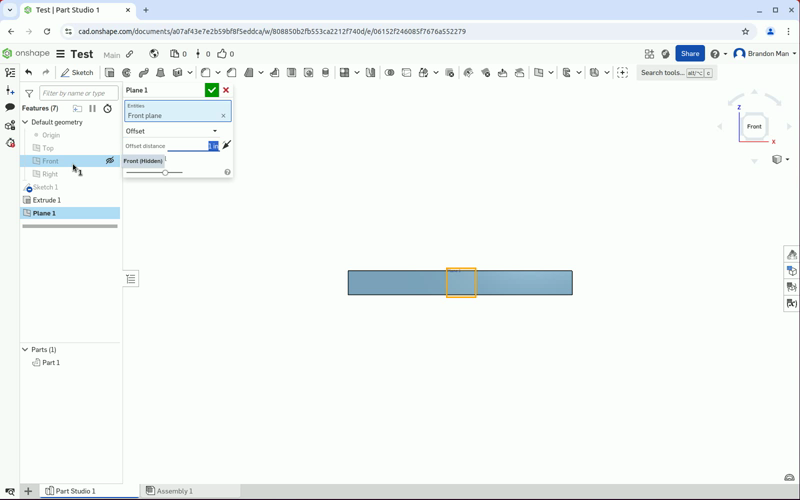
text(0.709)
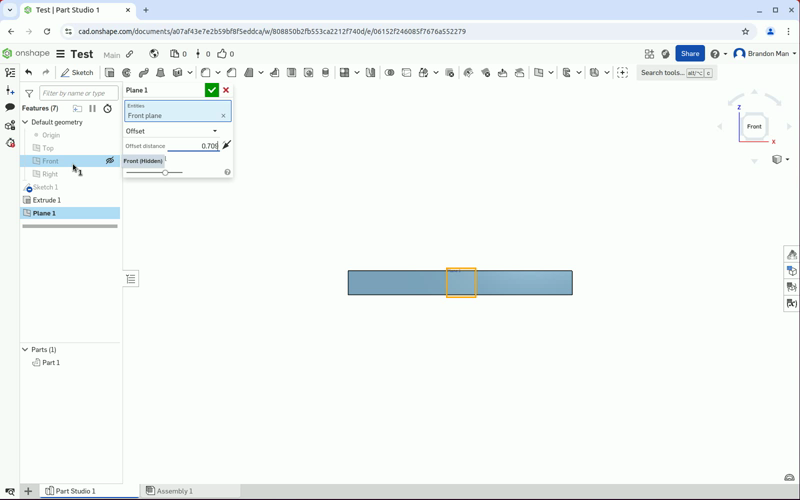
key(enter, 2)
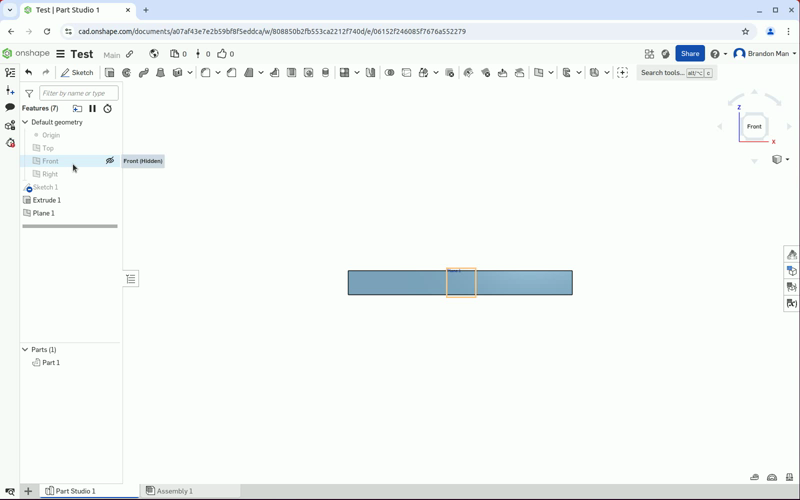
key(shift+s)
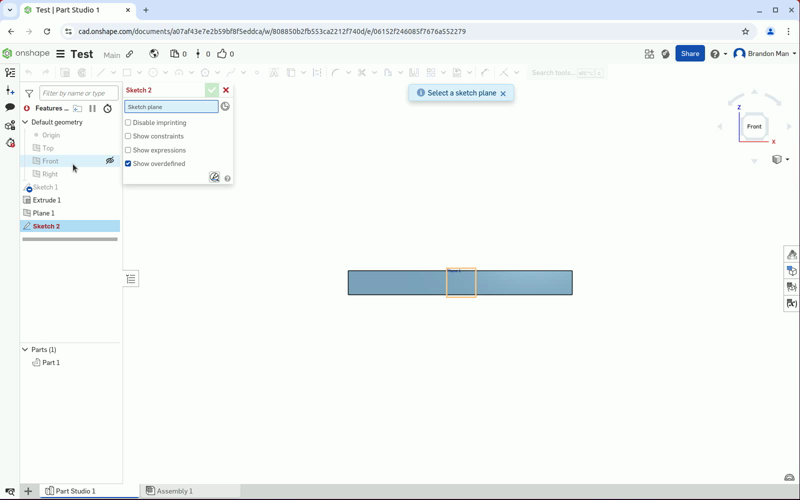
mouse_move(73, 215)
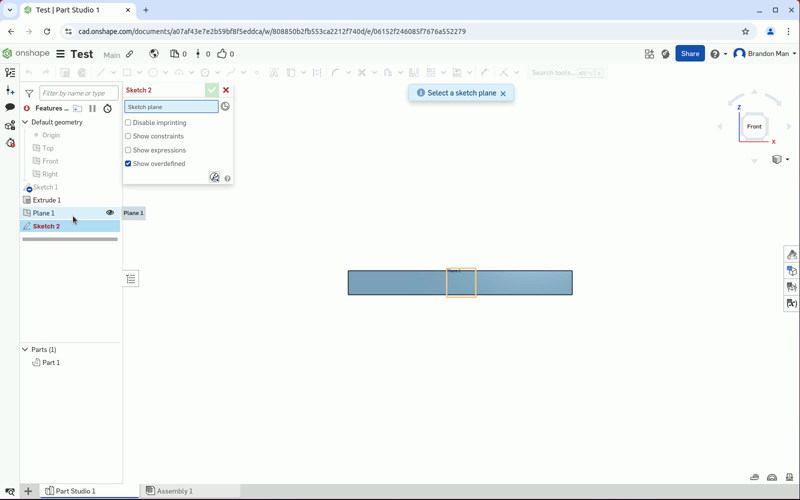
click(73, 215)
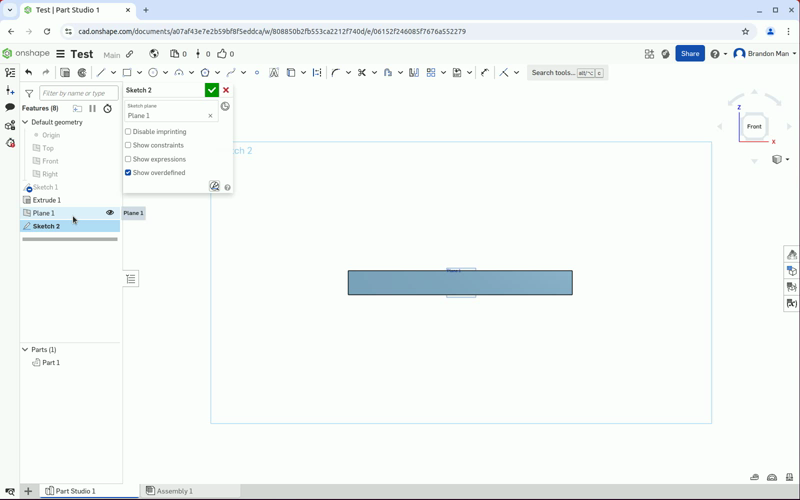
mouse_move(73, 352)
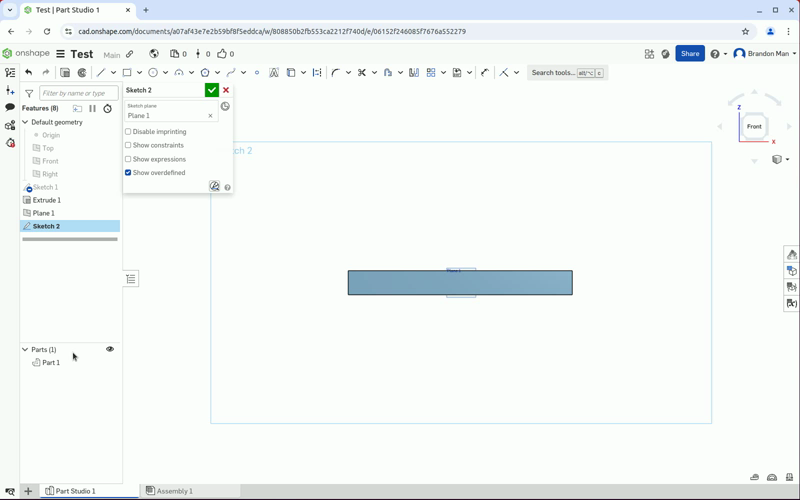
key(y)
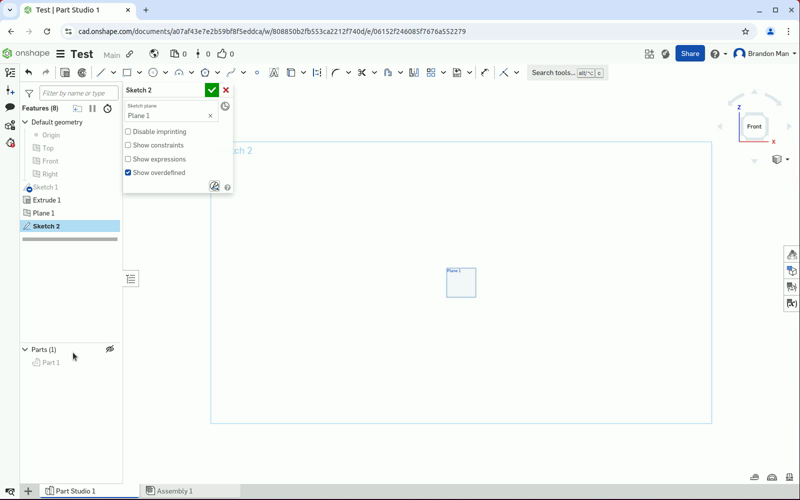
key(c)
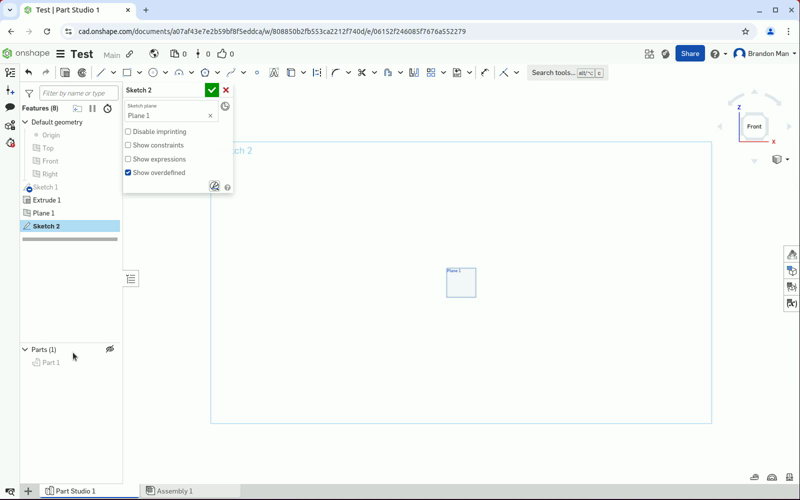
key_down(shift)
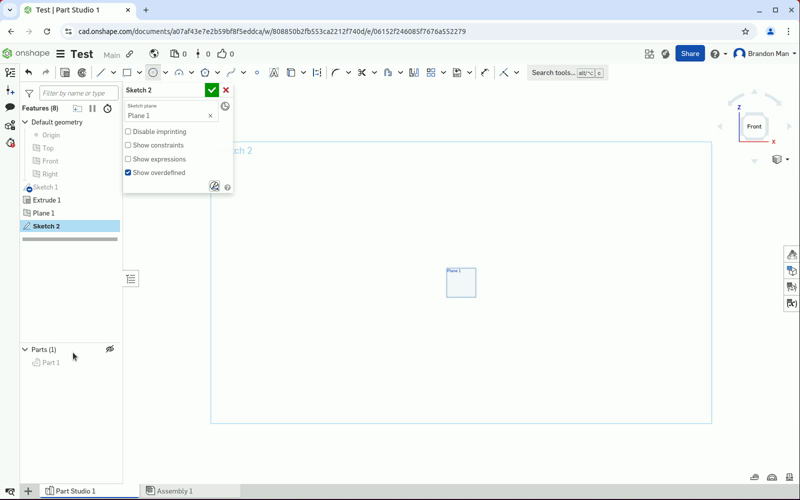
mouse_move(373, 282)
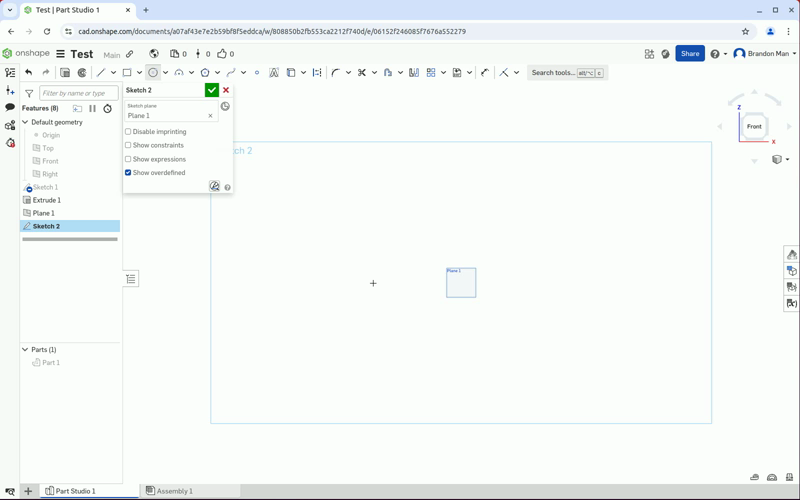
click(373, 282)
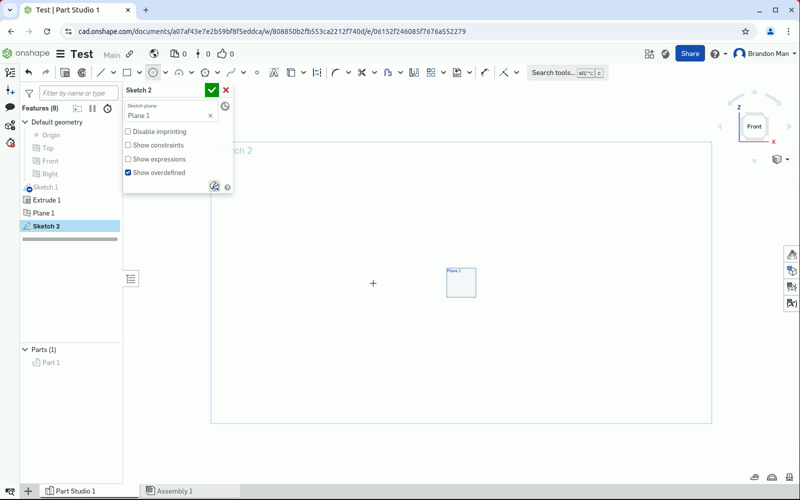
key_up(shift)
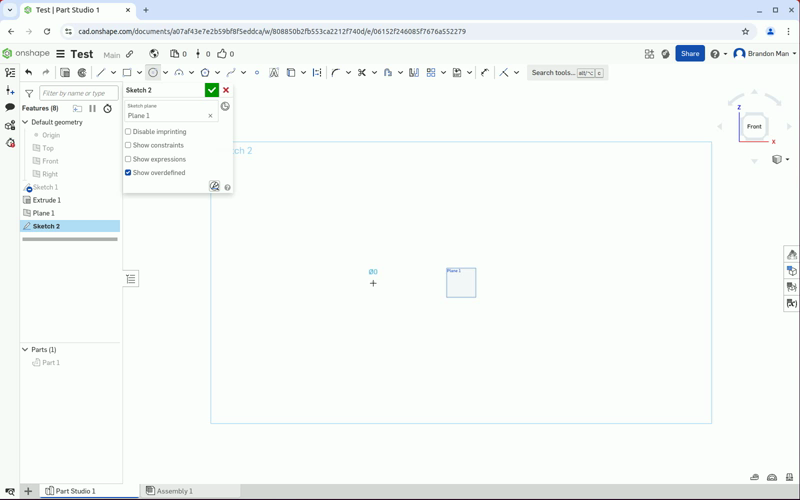
mouse_move(379, 282)
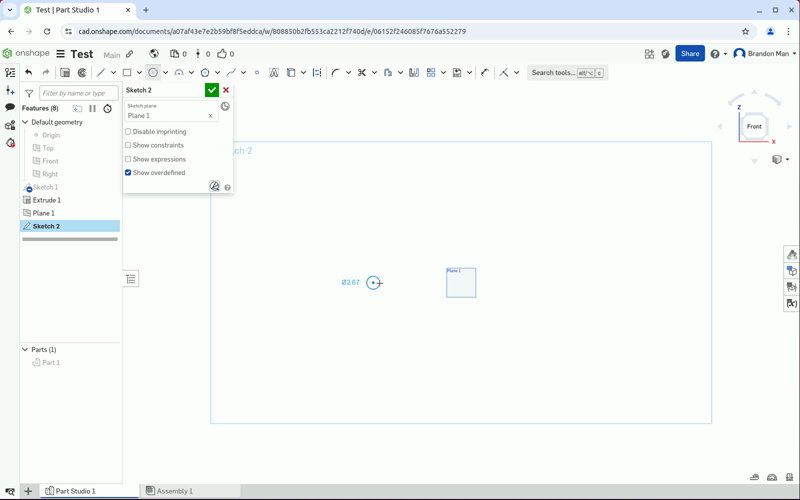
click(379, 282)
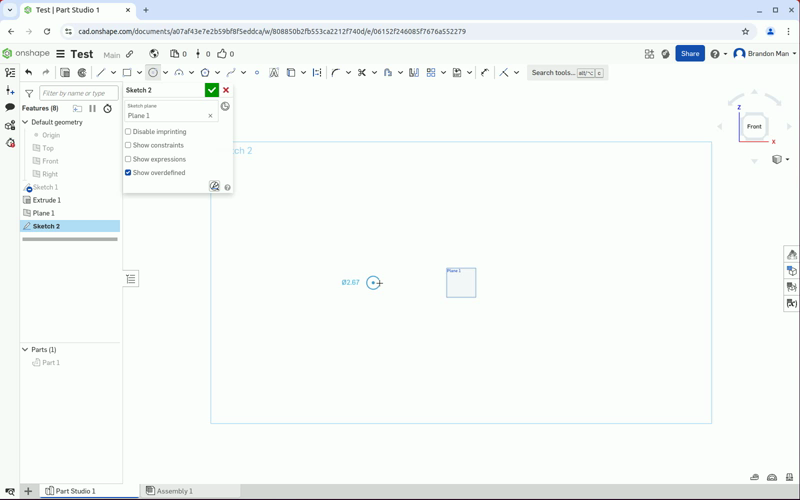
key(esc)
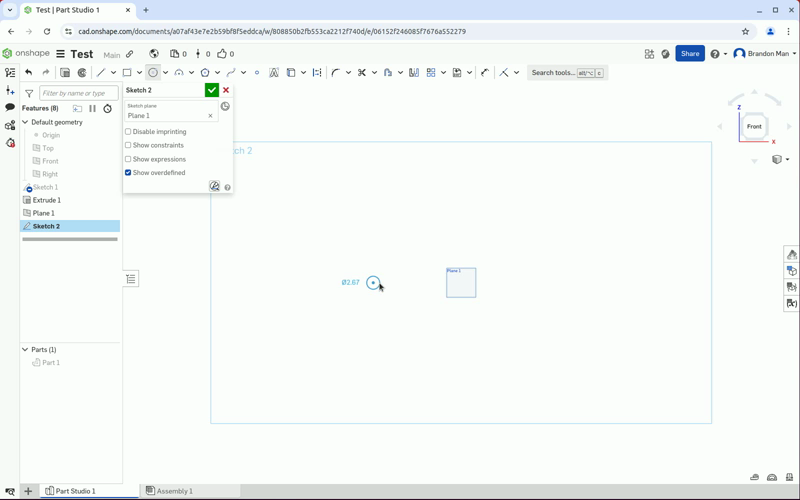
mouse_move(370, 284)
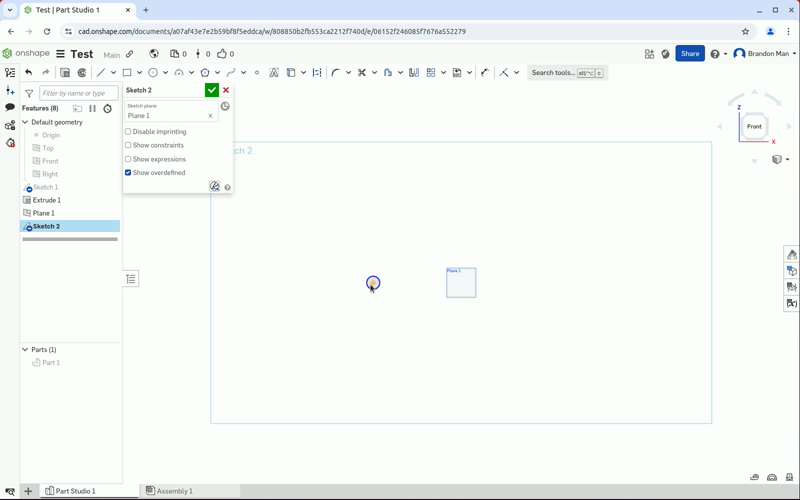
scroll(6)
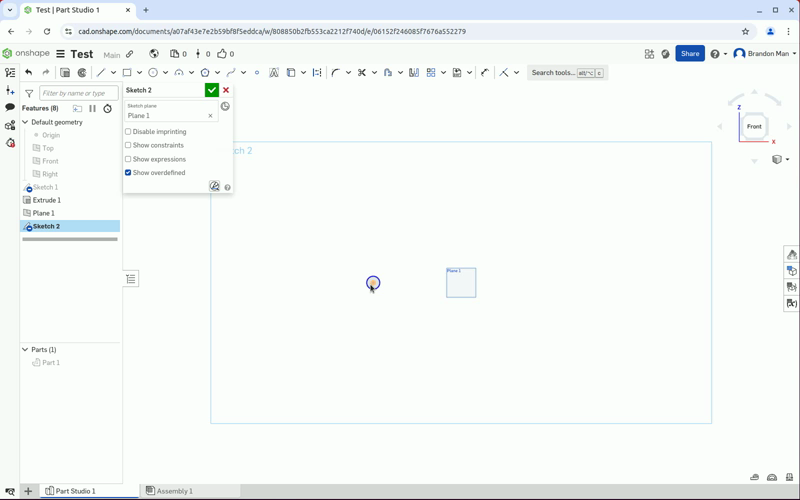
scroll(6)
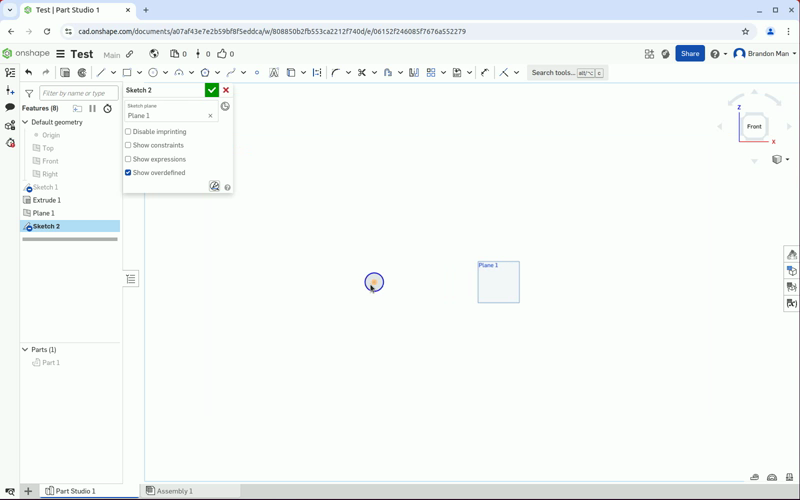
scroll(6)
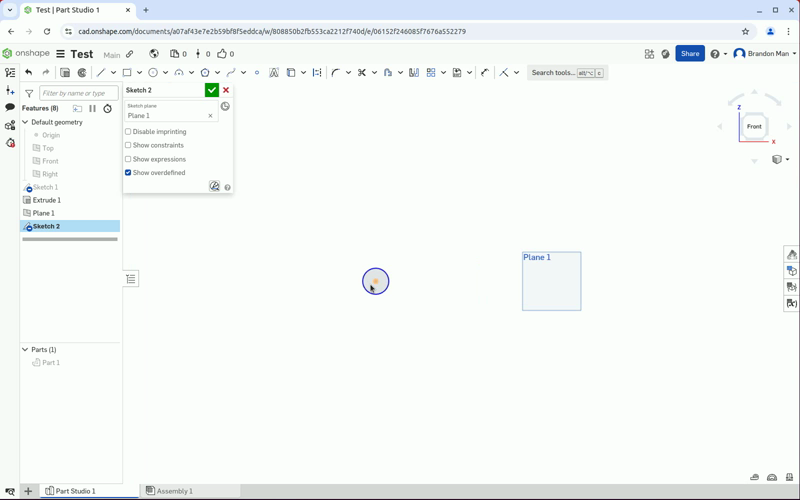
scroll(6)
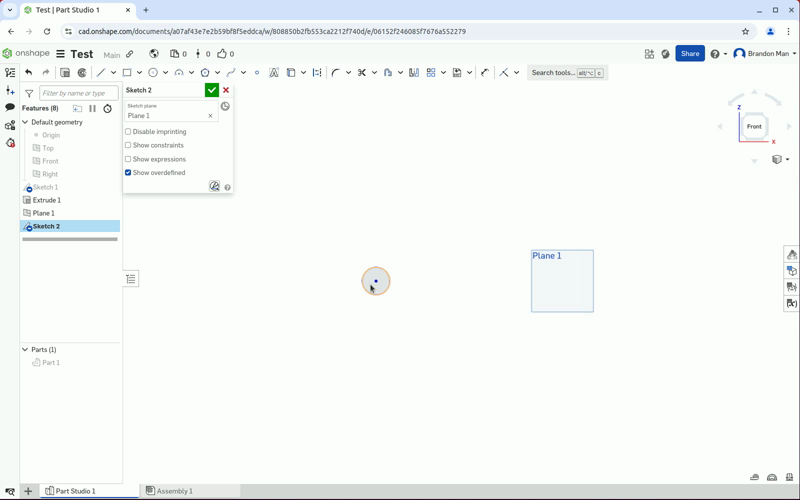
scroll(6)
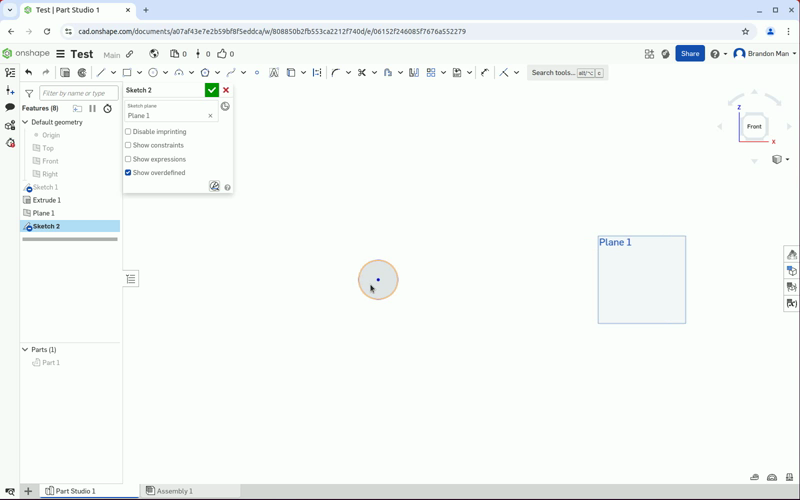
scroll(6)
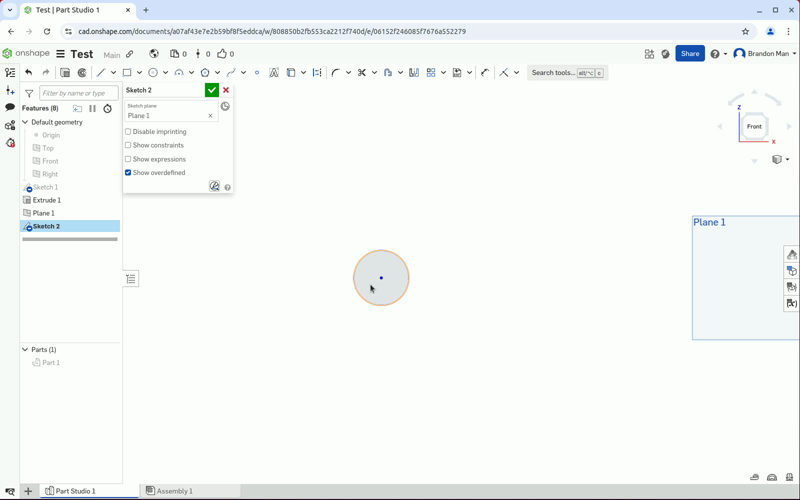
scroll(6)
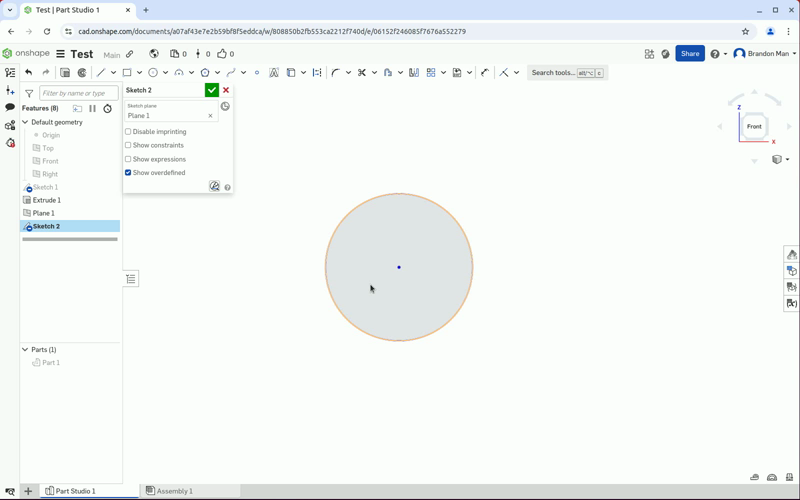
click(370, 284)
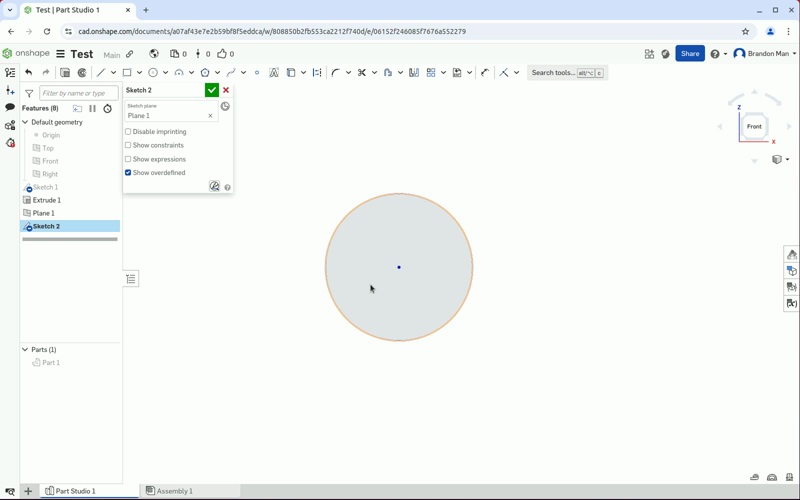
scroll(-6)
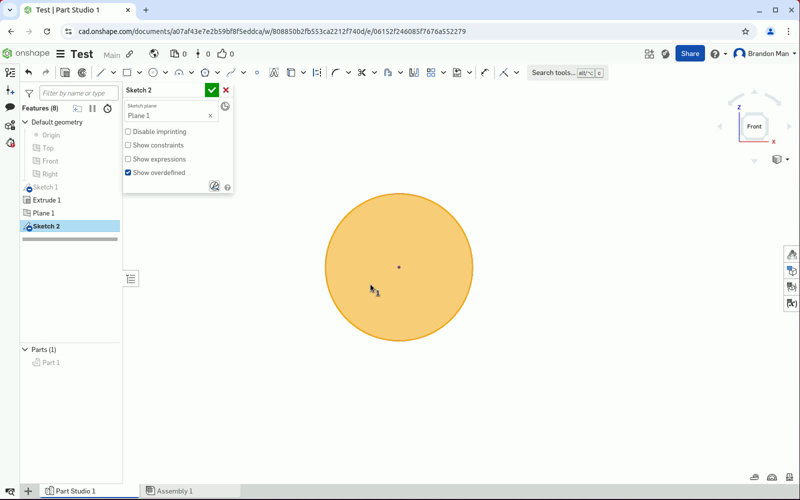
scroll(-6)
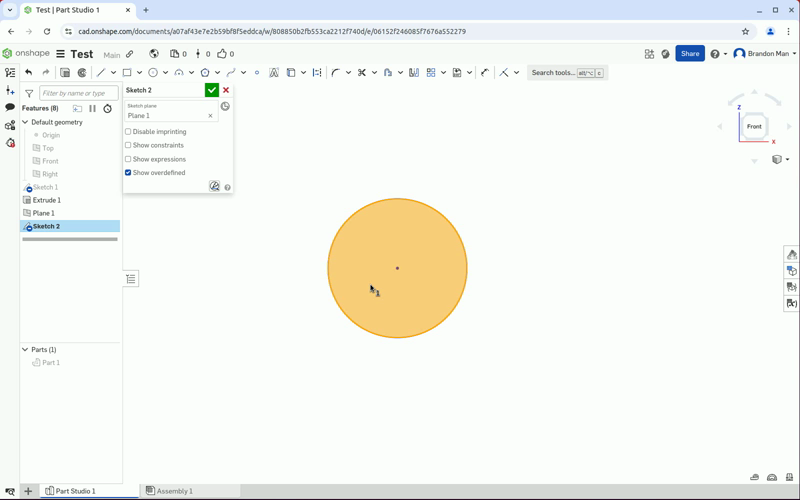
scroll(-6)
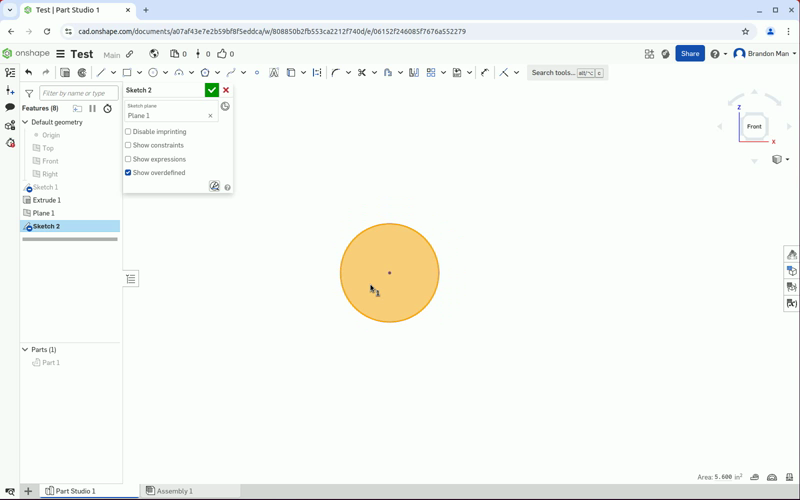
scroll(-6)
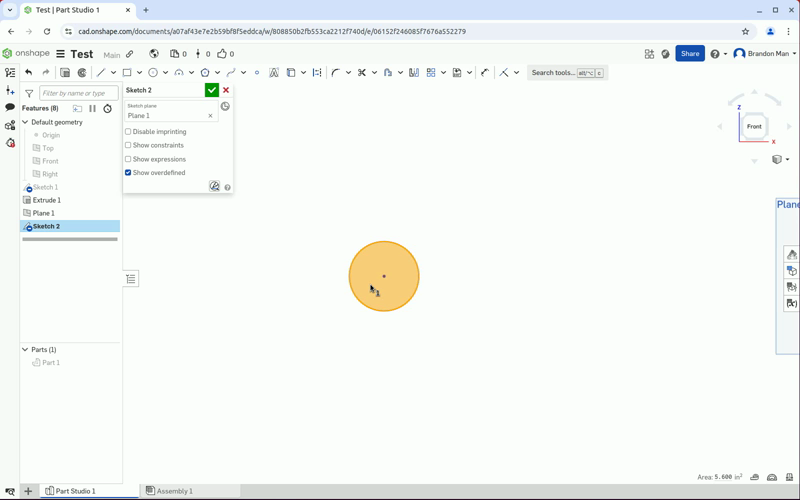
scroll(-6)
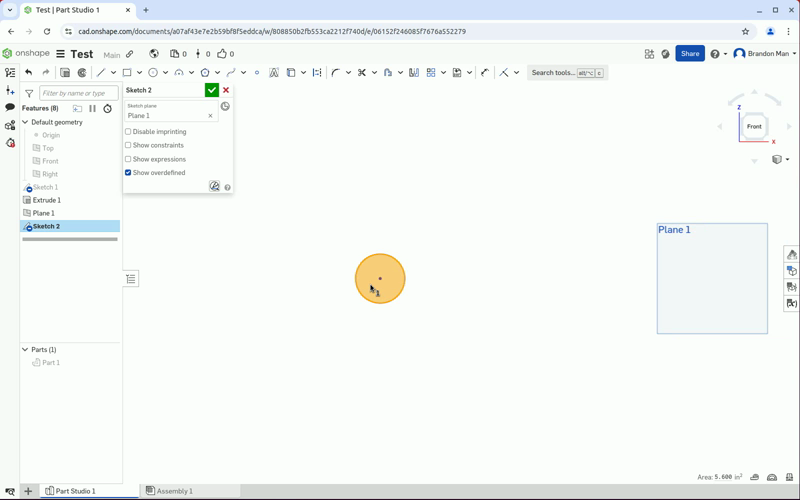
scroll(-6)
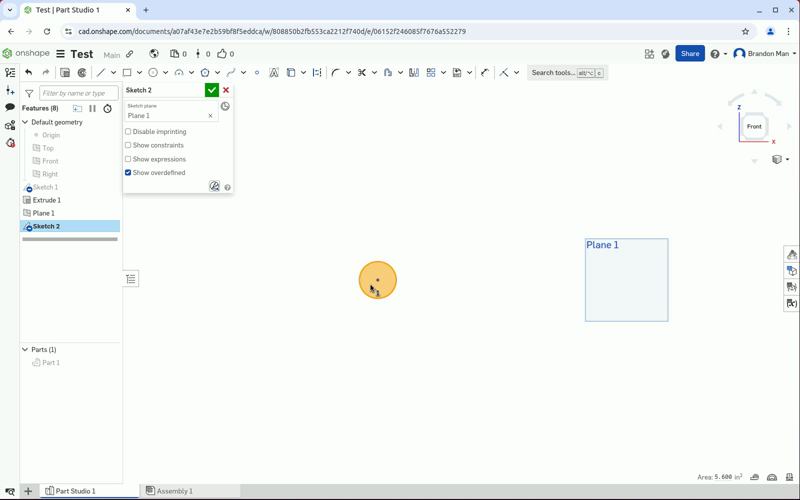
scroll(-6)
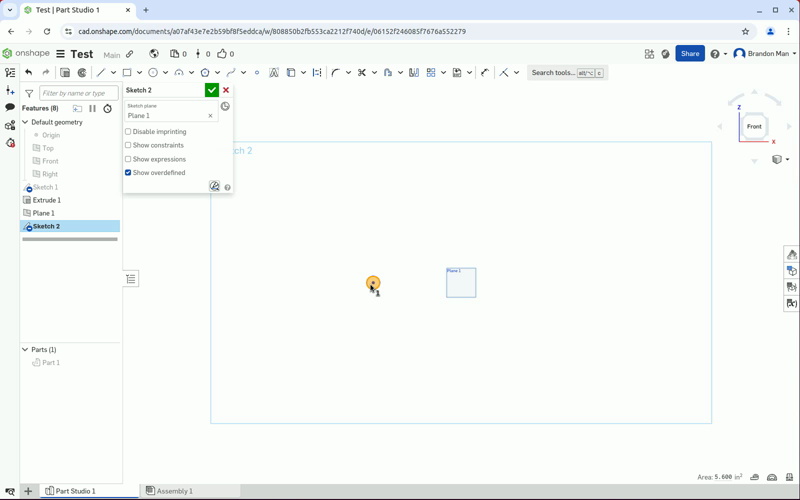
mouse_move(73, 352)
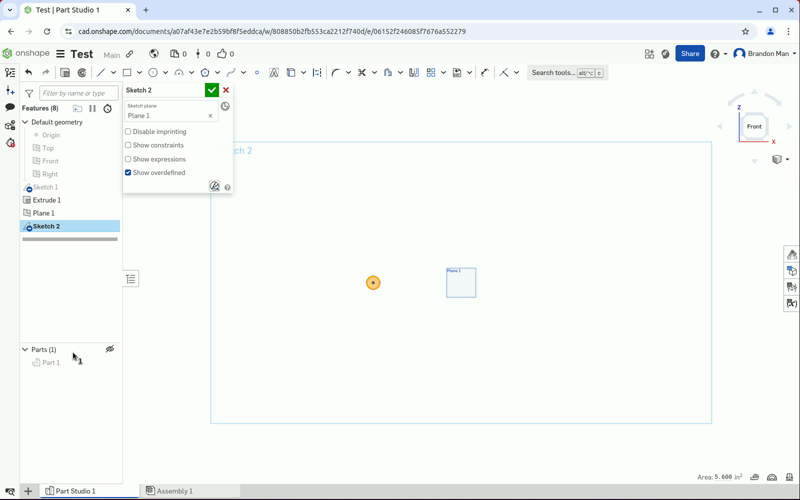
key(shift+y)
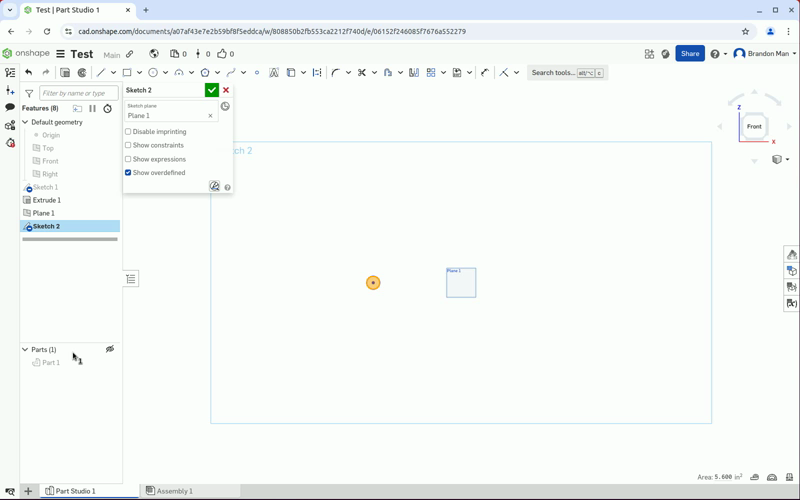
key(shift+e)
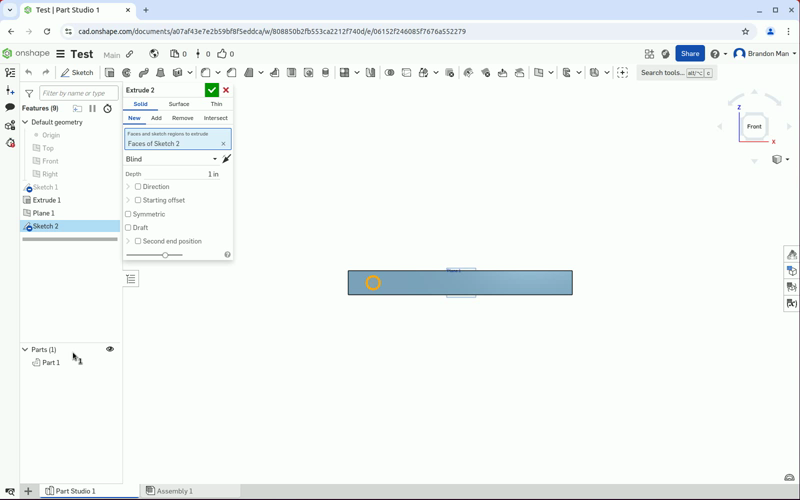
mouse_move(143, 106)
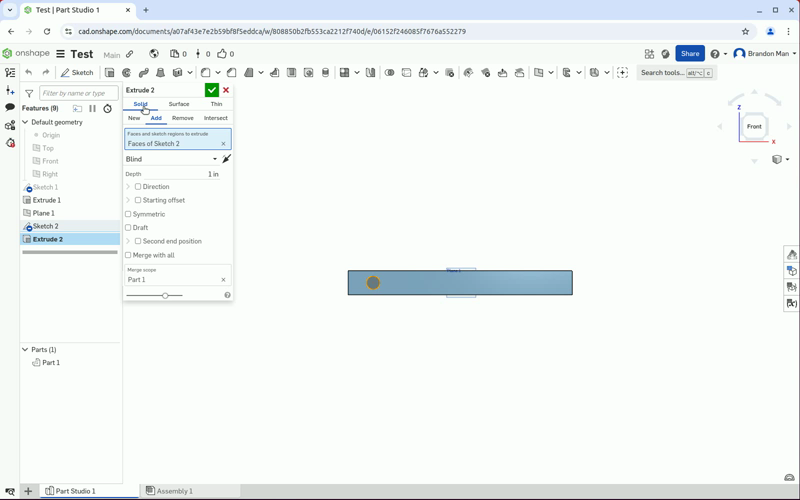
click(143, 106)
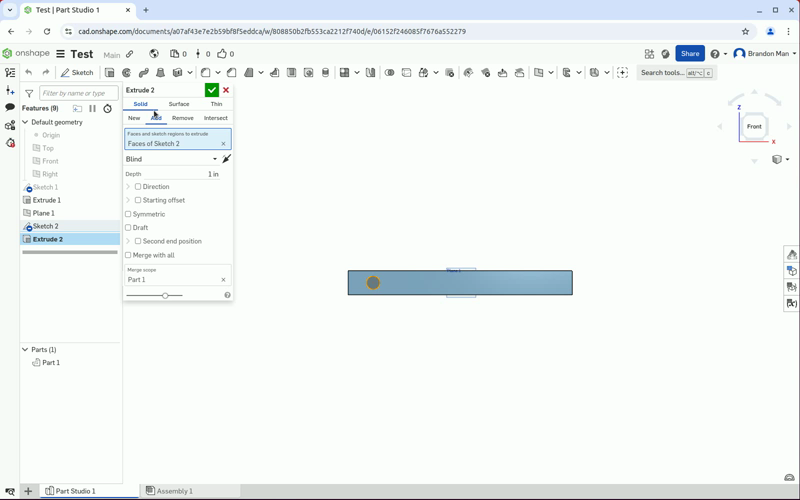
mouse_move(186, 120)
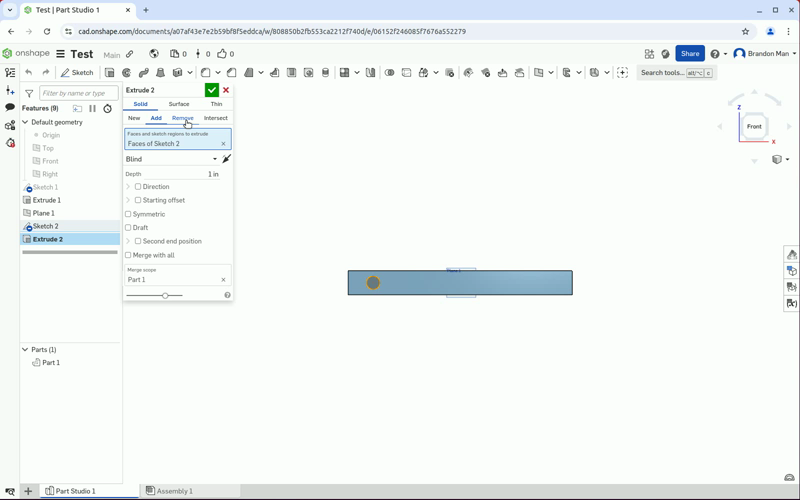
click(186, 120)
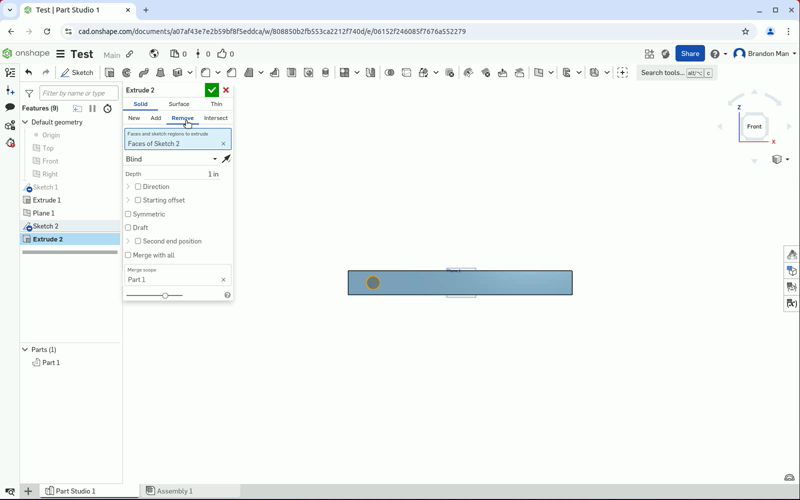
key(tab, 4)
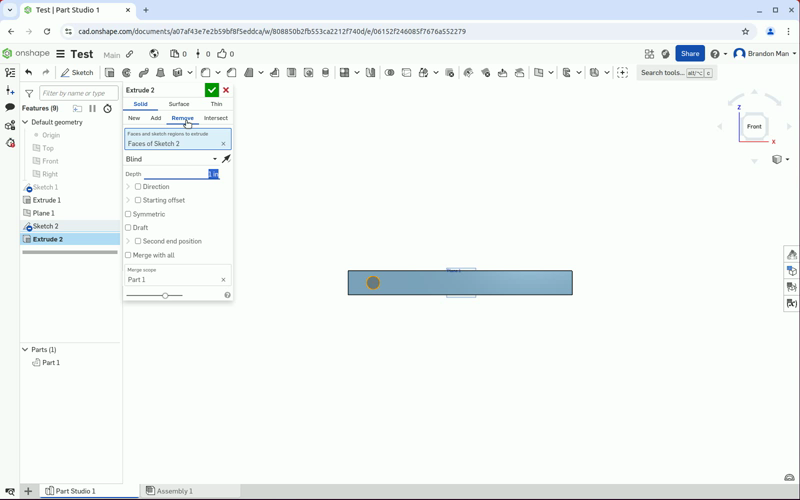
text(6.018)
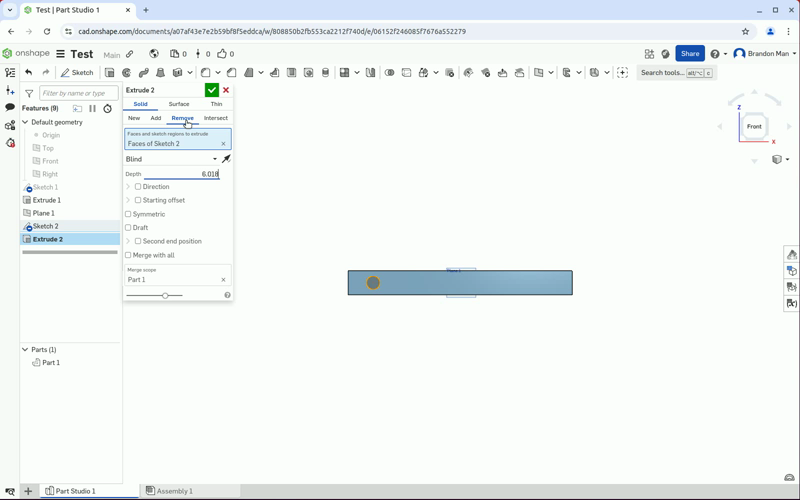
key(tab, 6)
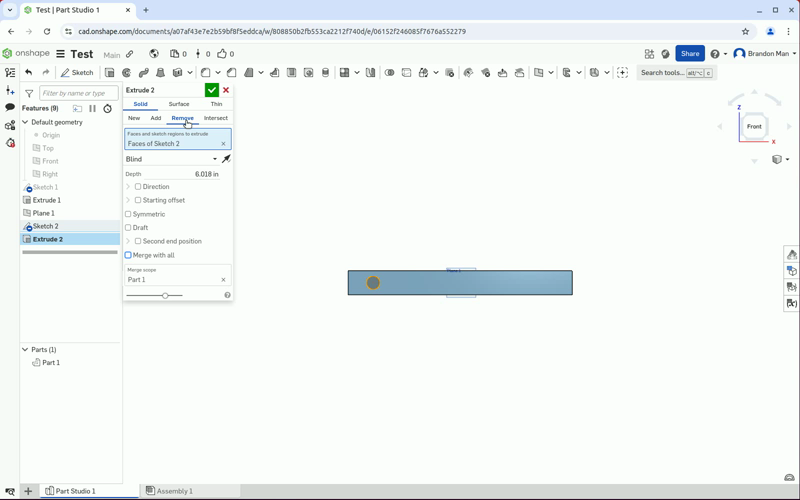
key(space)
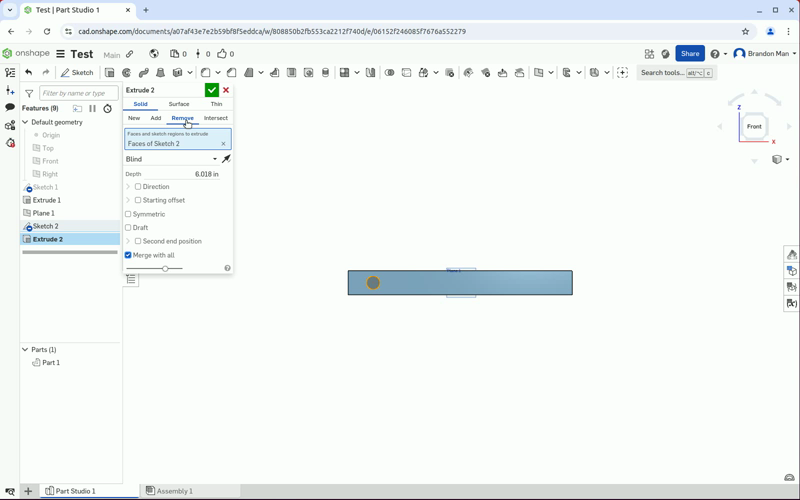
key(enter)
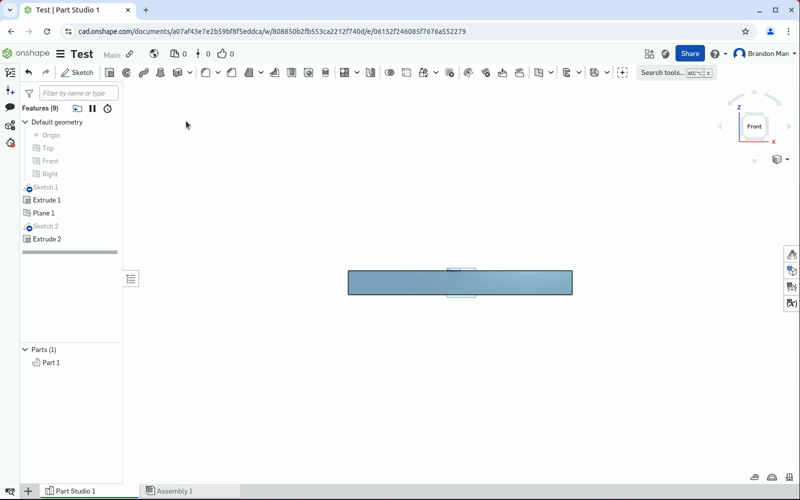
key(shift+h)
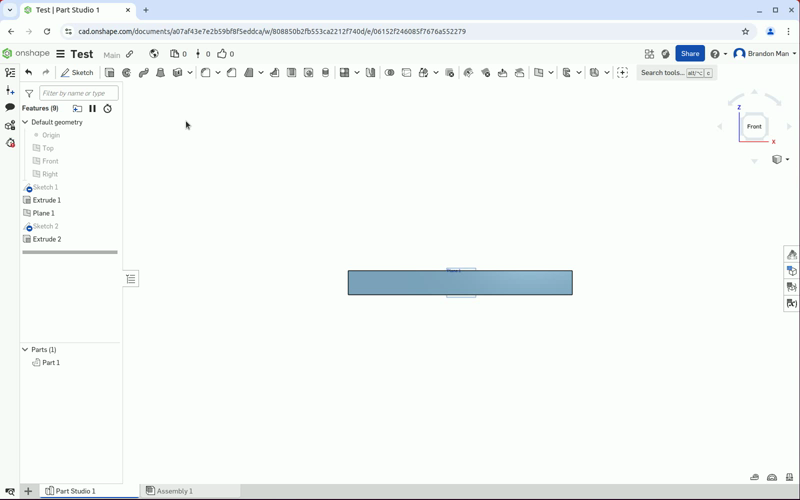
key(shift+h)
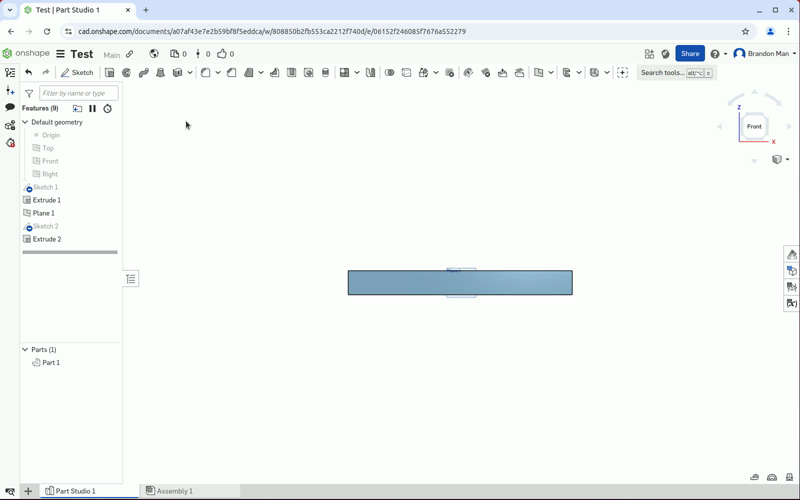
mouse_move(73, 189)
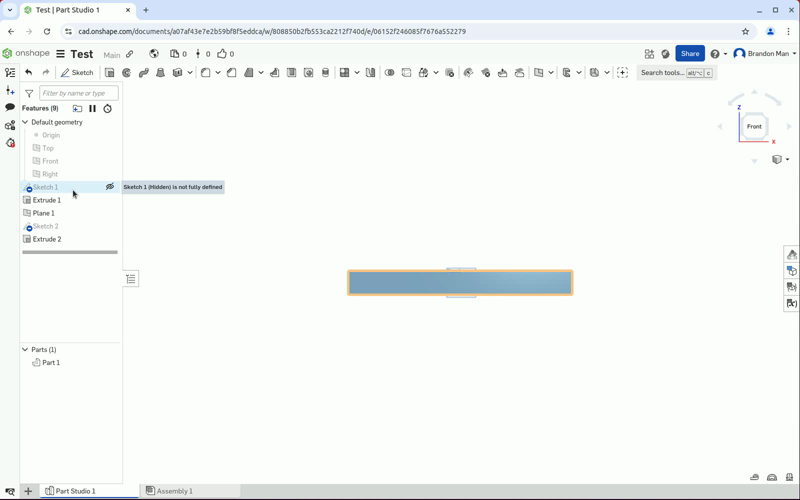
click(73, 189)
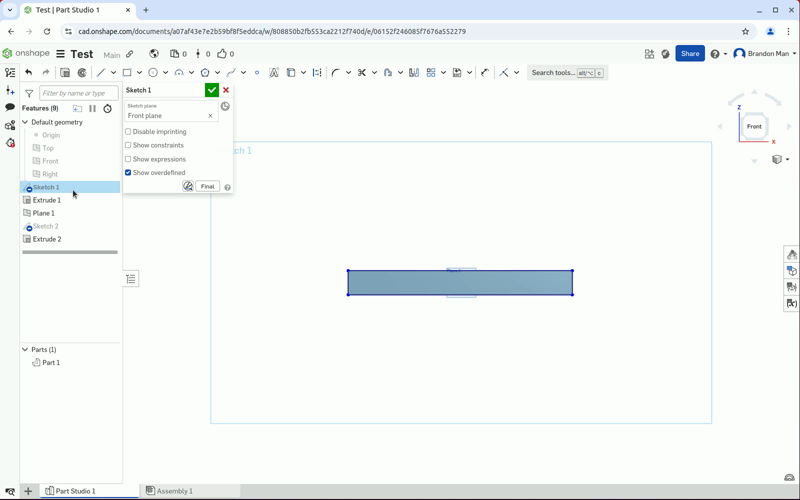
mouse_move(229, 92)
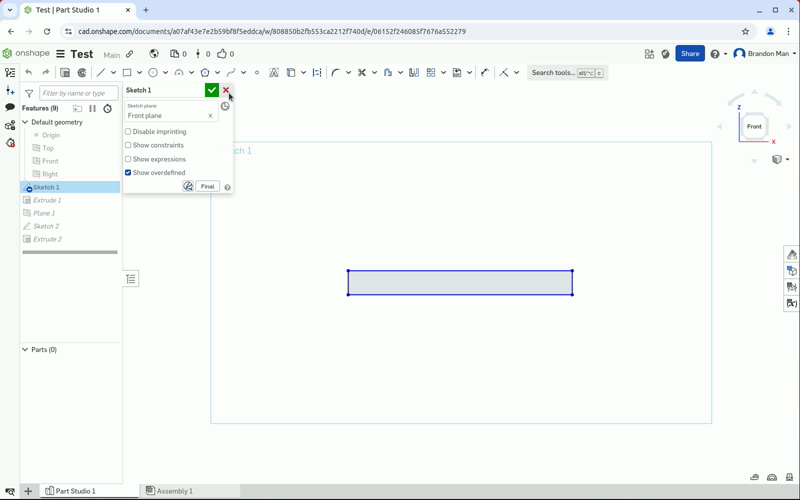
click(229, 92)
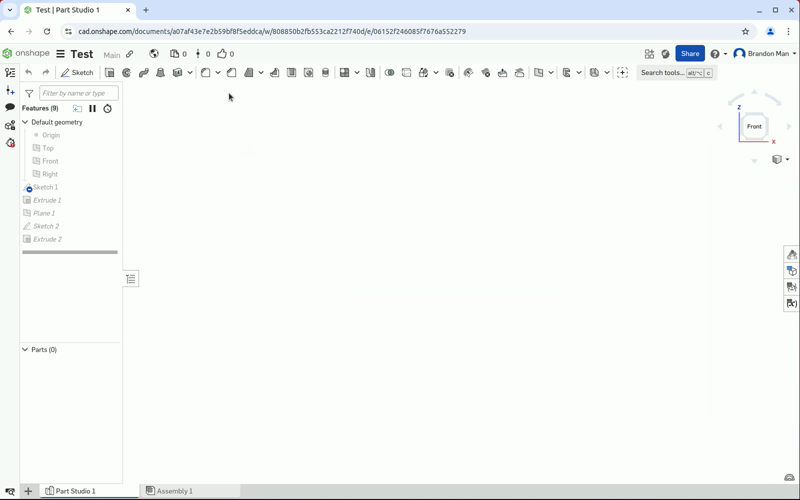
key(shift+s)
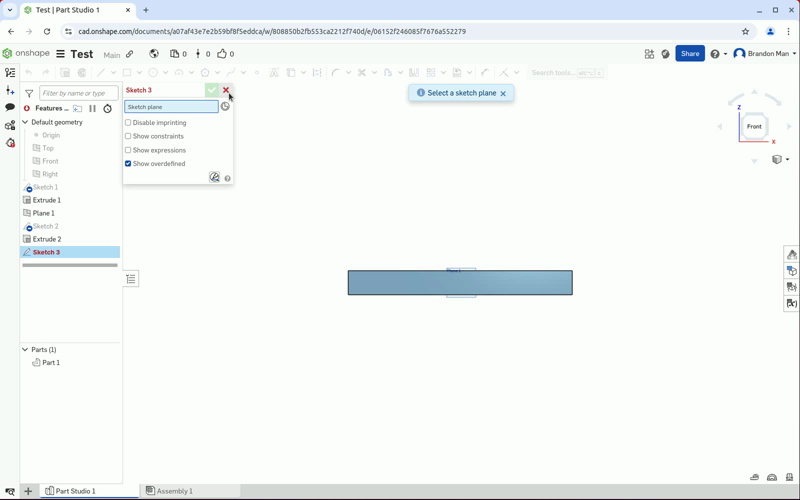
mouse_move(73, 215)
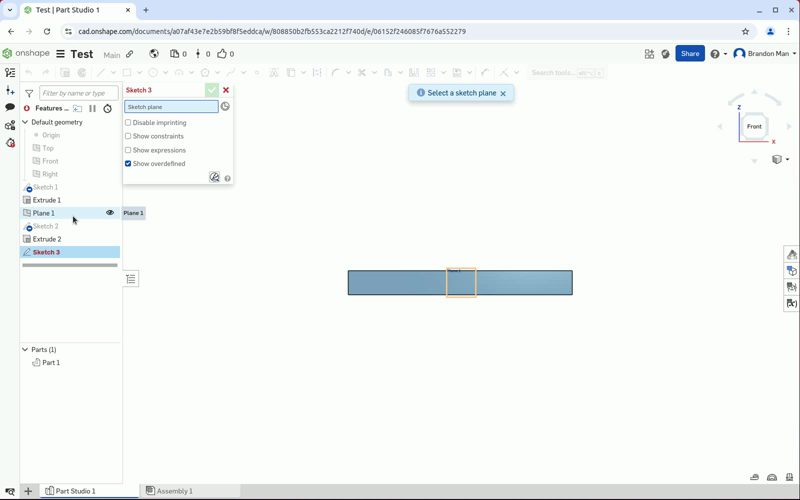
click(73, 215)
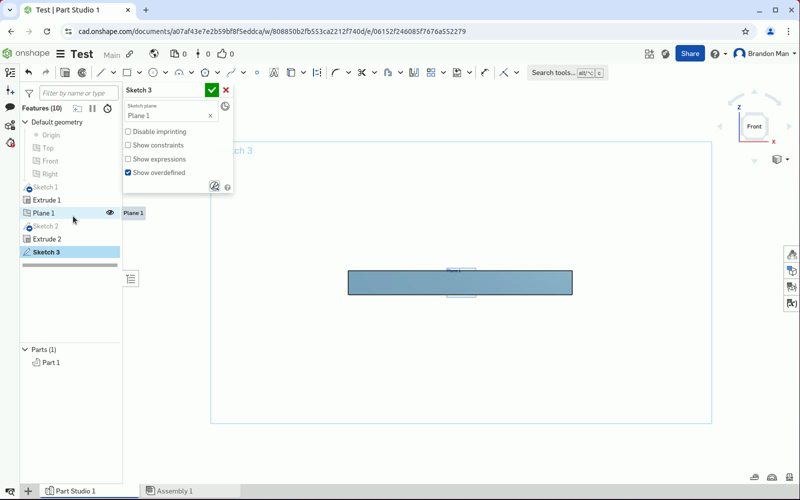
mouse_move(73, 352)
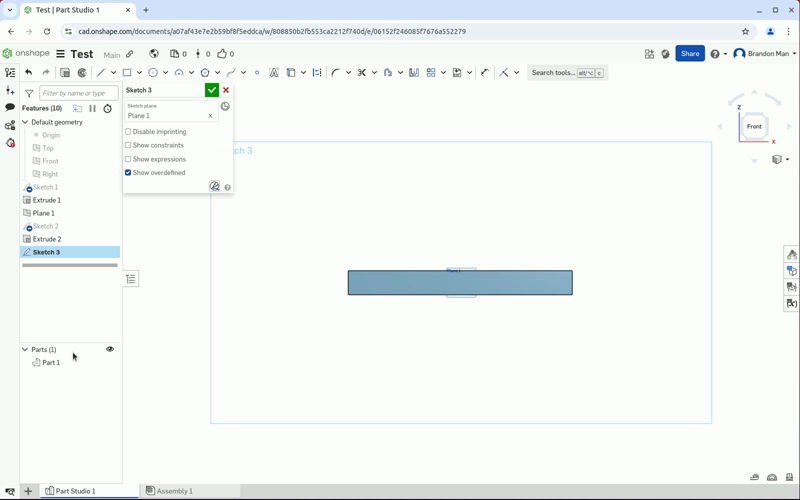
key(y)
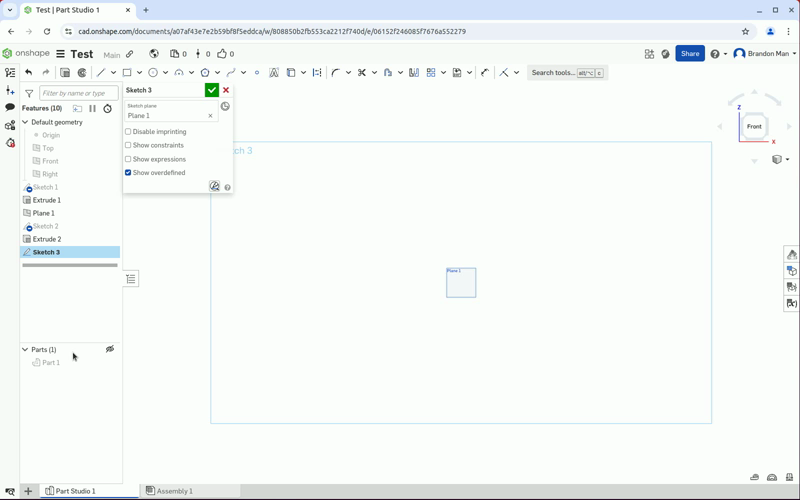
key(c)
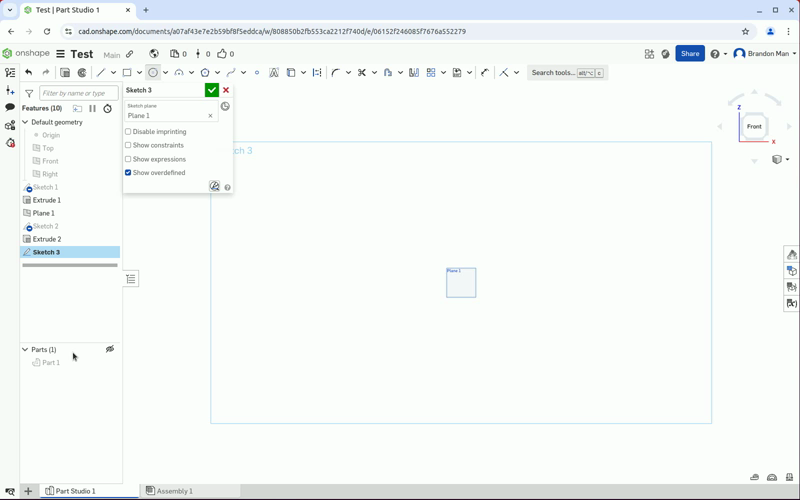
key_down(shift)
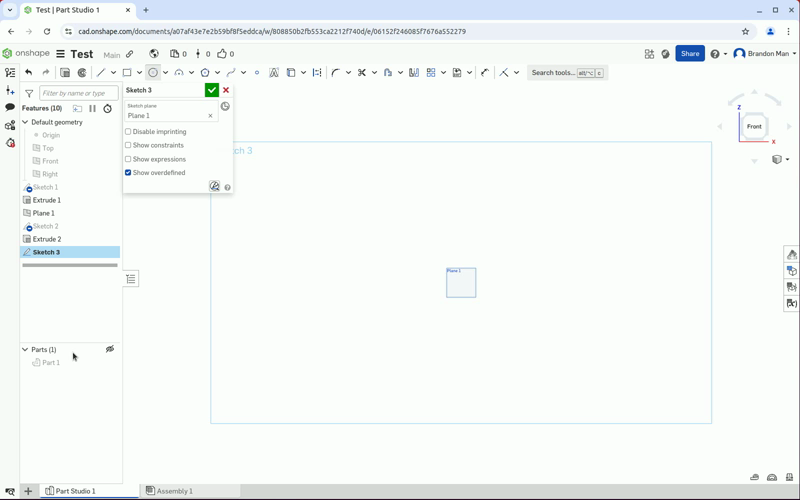
mouse_move(547, 282)
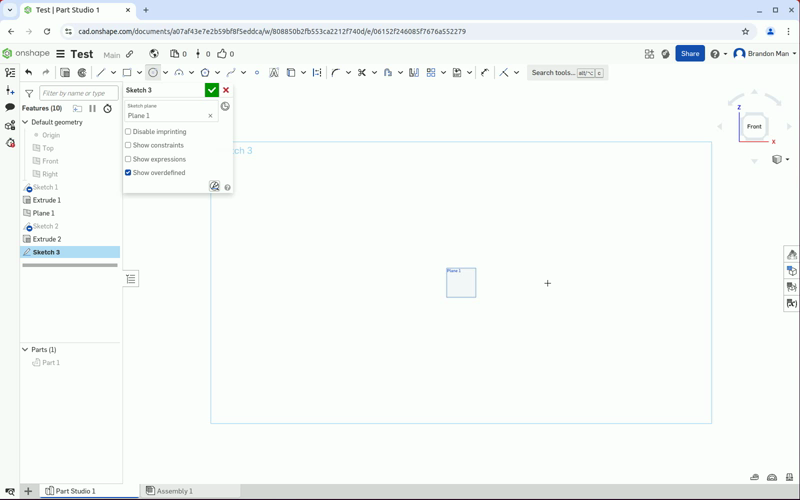
click(547, 282)
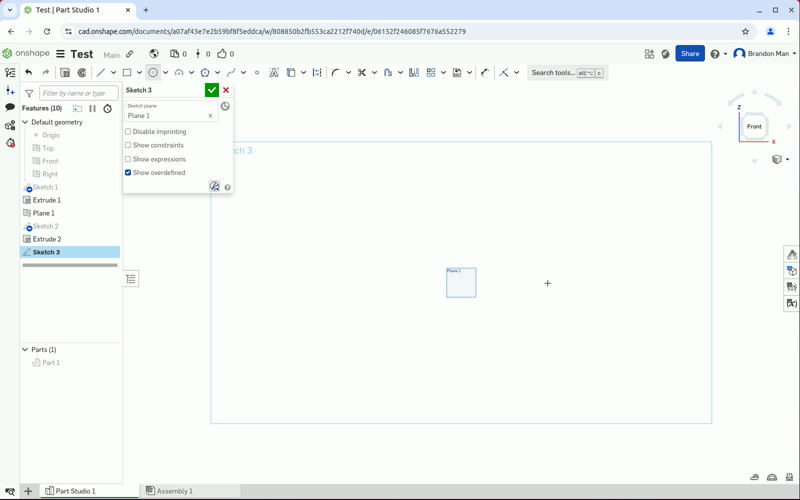
key_up(shift)
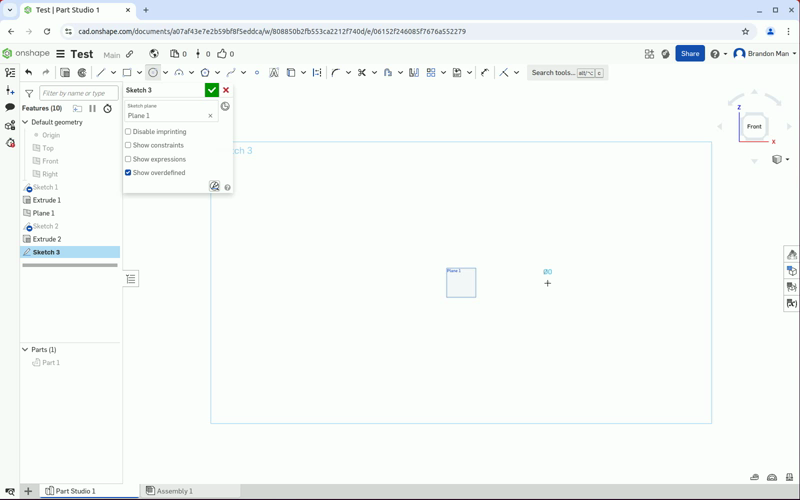
mouse_move(554, 282)
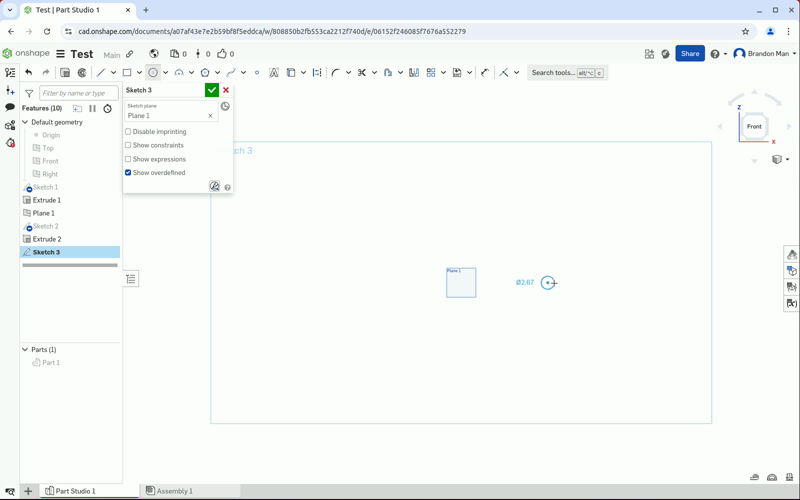
click(554, 282)
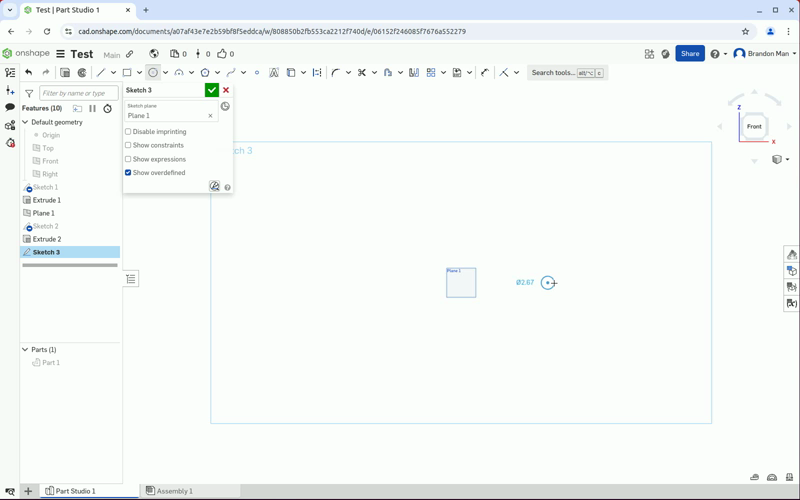
key(esc)
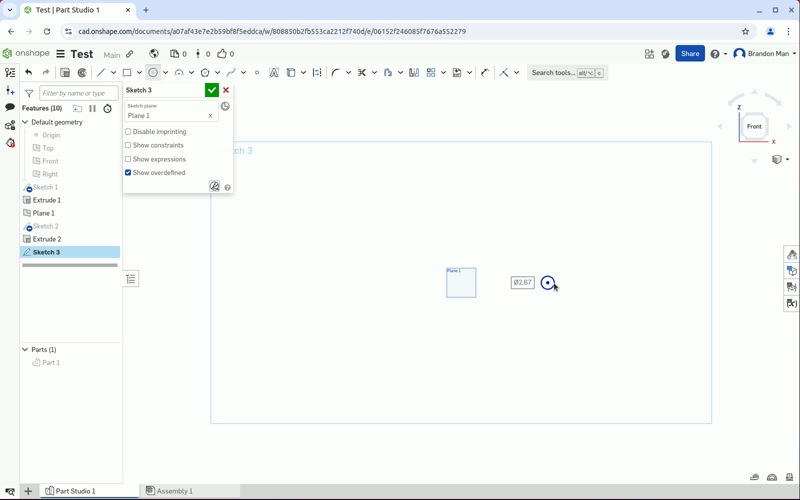
mouse_move(542, 283)
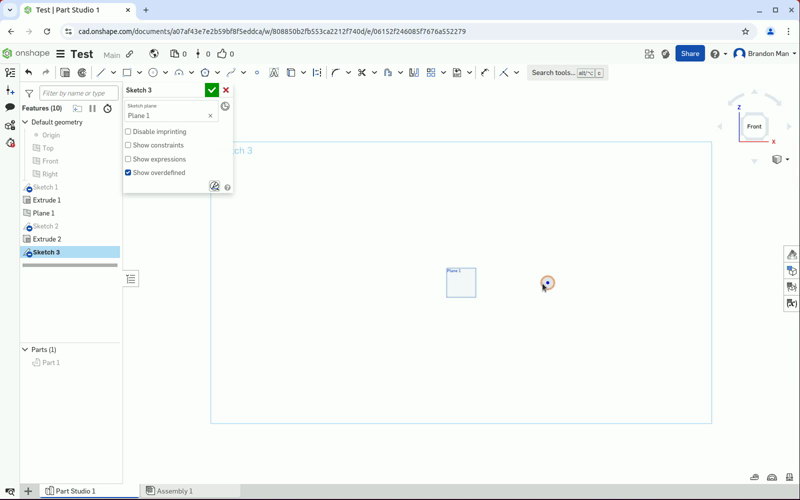
scroll(6)
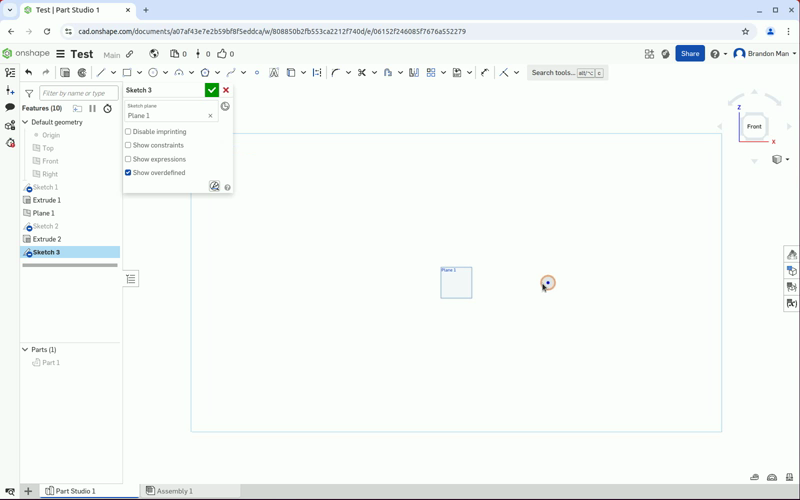
scroll(6)
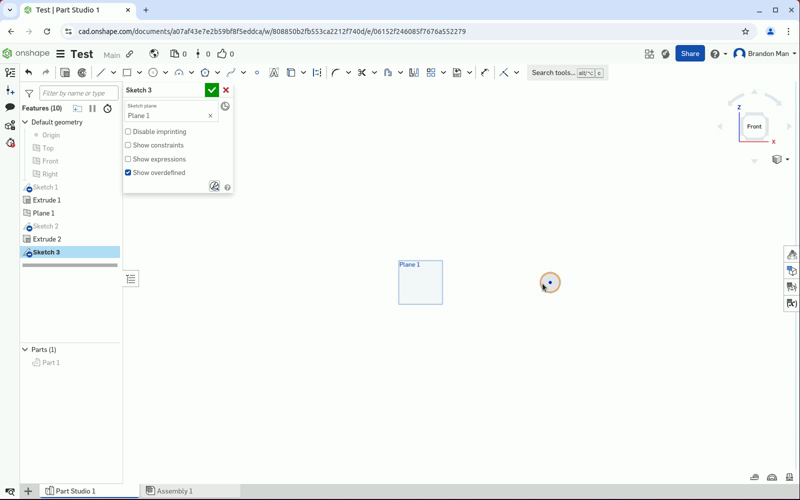
scroll(6)
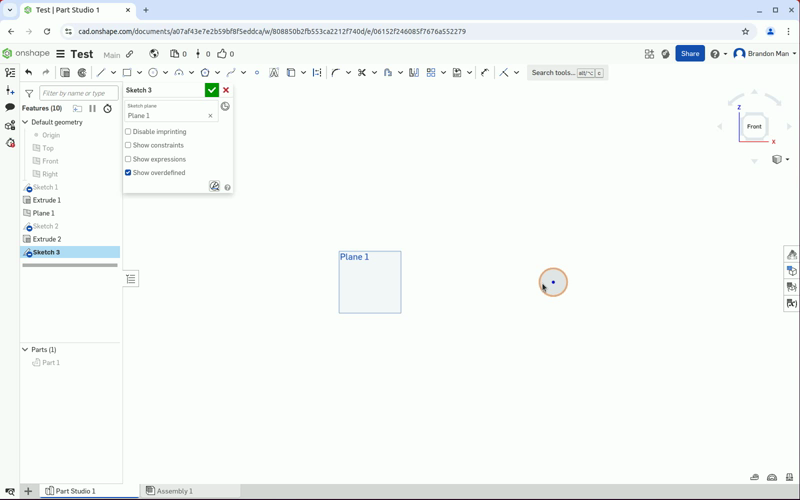
scroll(6)
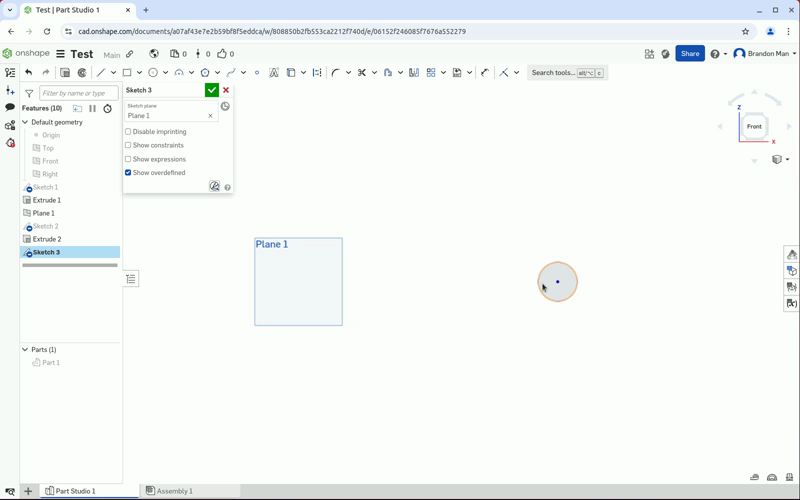
scroll(6)
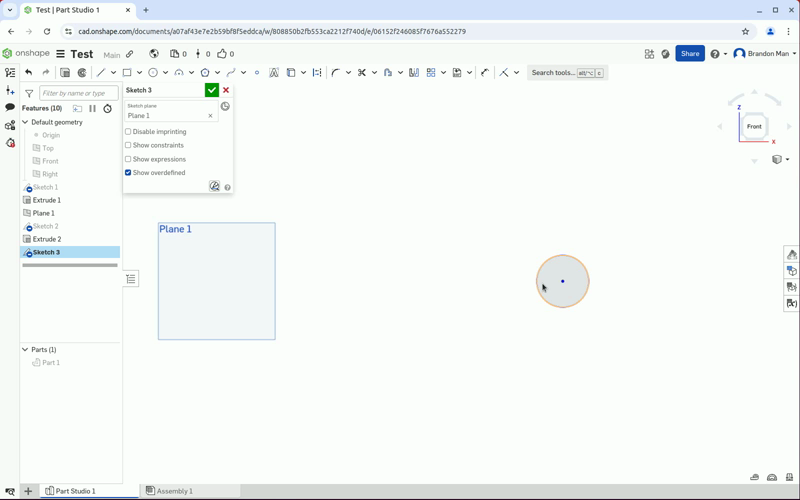
scroll(6)
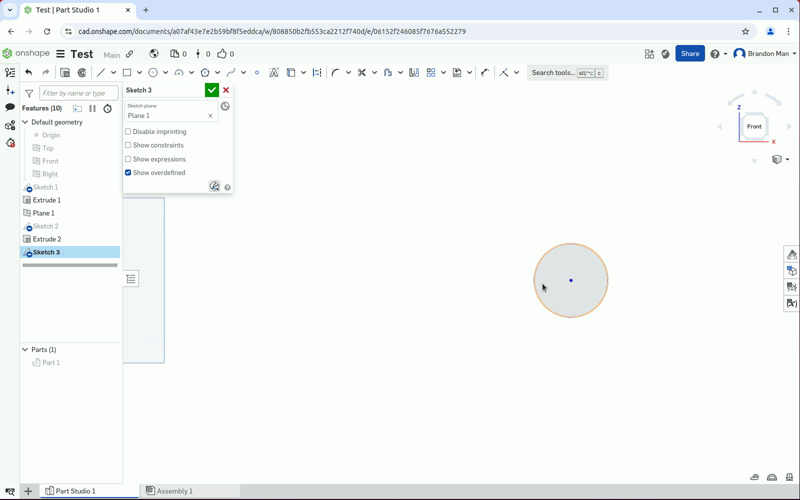
scroll(6)
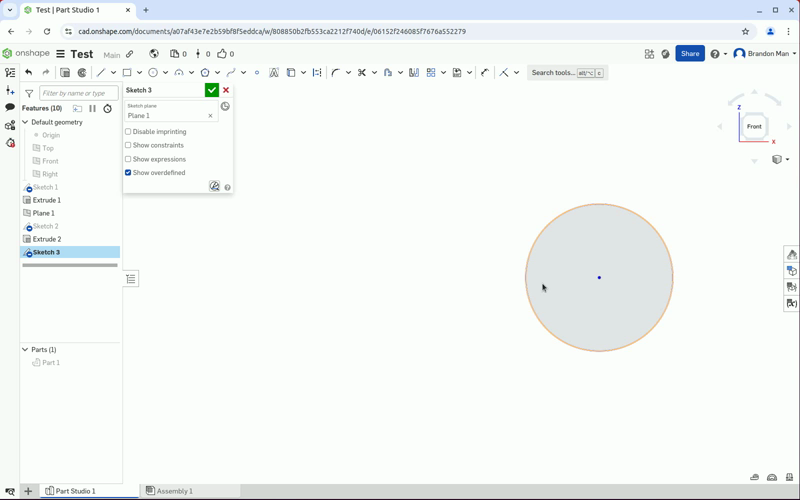
click(542, 283)
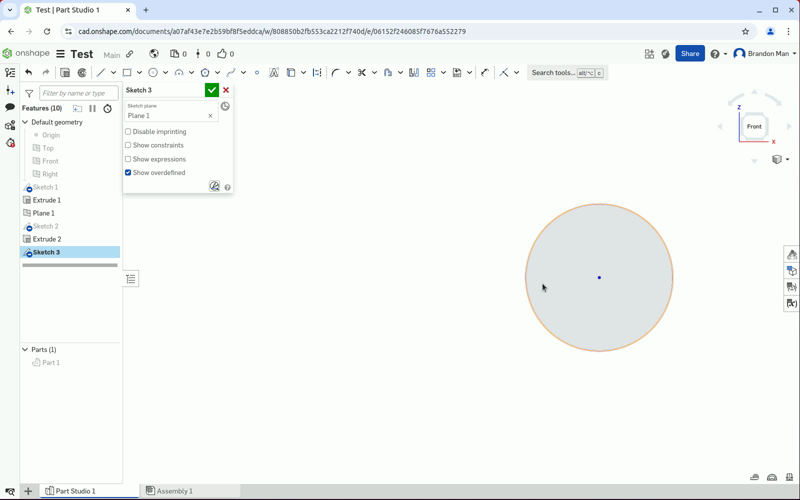
scroll(-6)
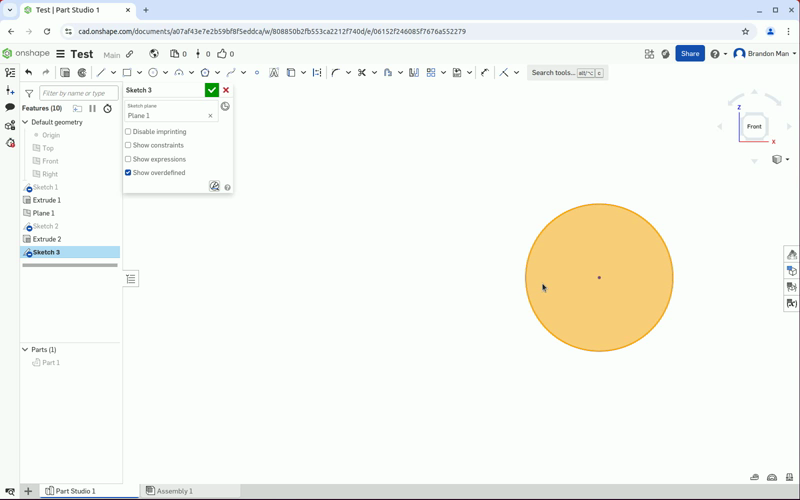
scroll(-6)
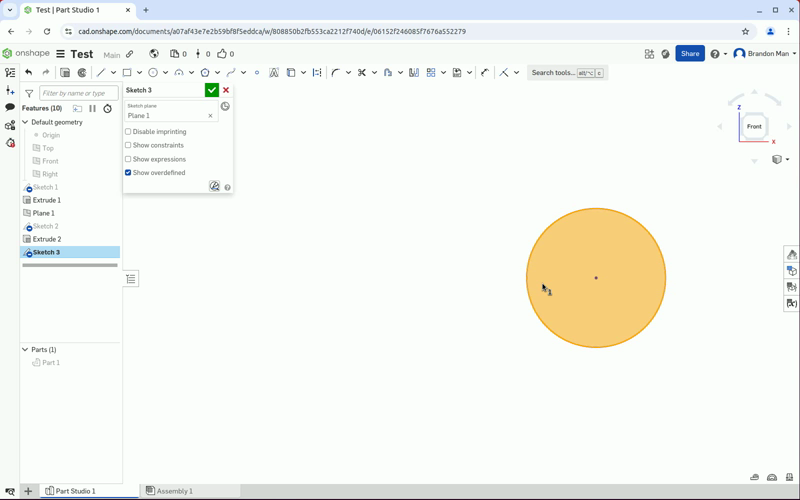
scroll(-6)
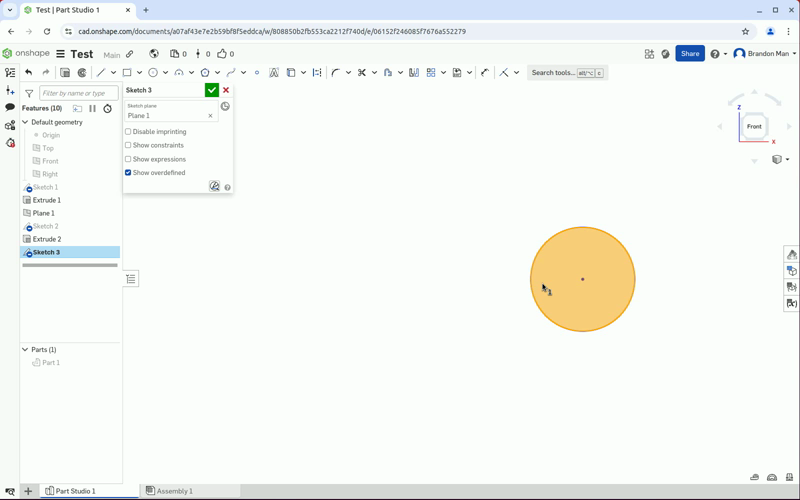
scroll(-6)
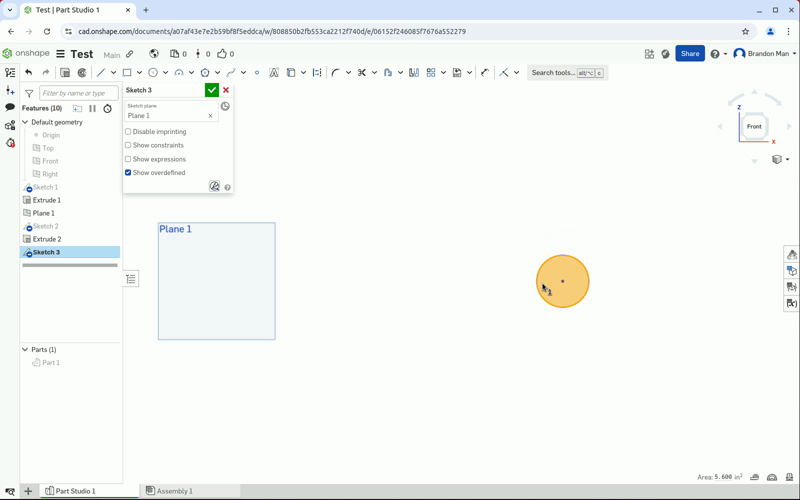
scroll(-6)
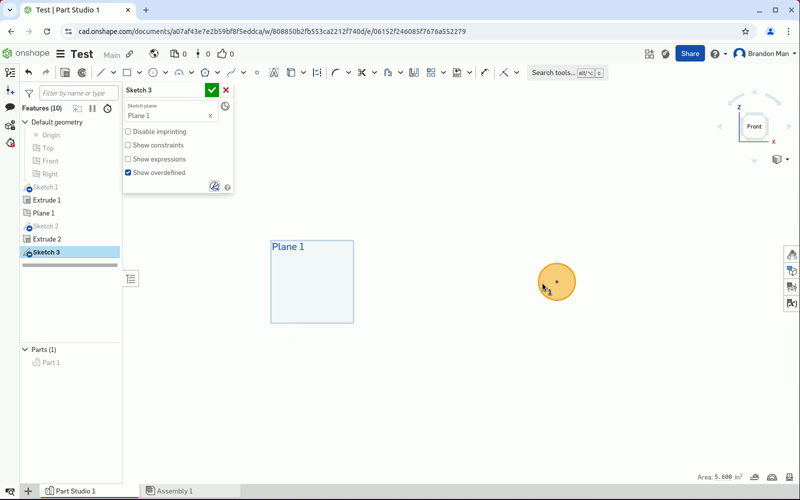
scroll(-6)
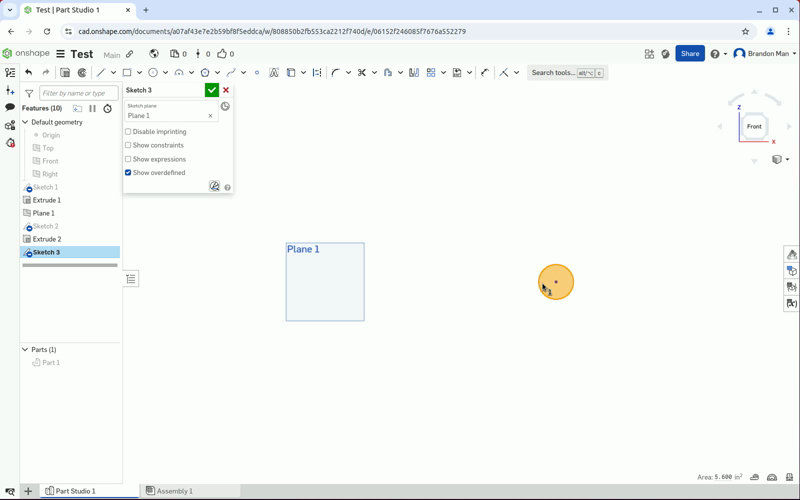
scroll(-6)
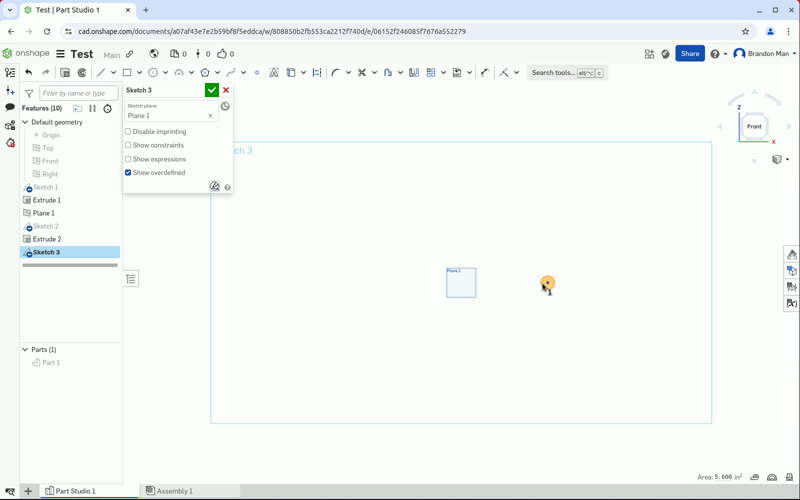
mouse_move(73, 352)
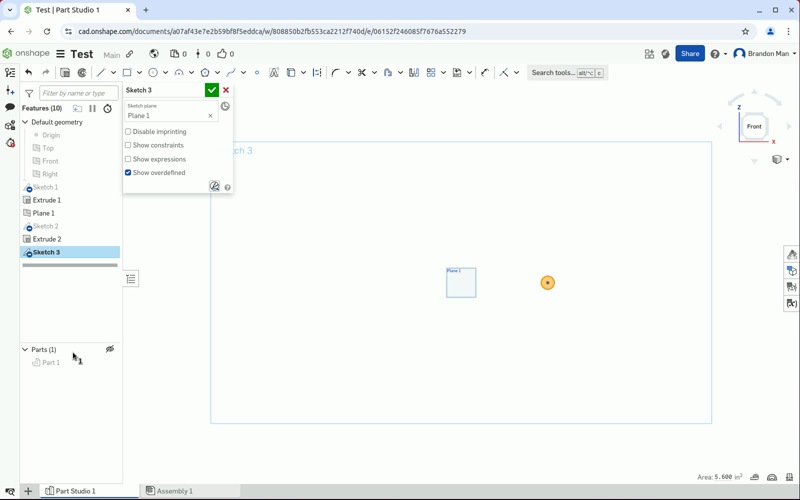
key(shift+y)
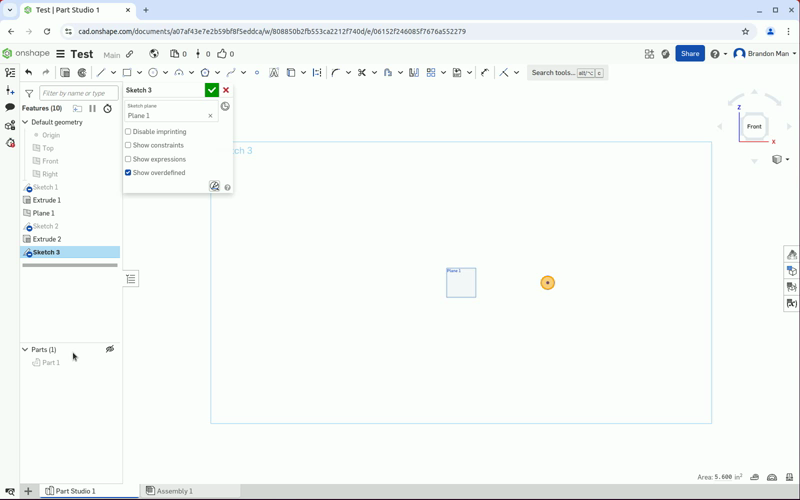
key(shift+e)
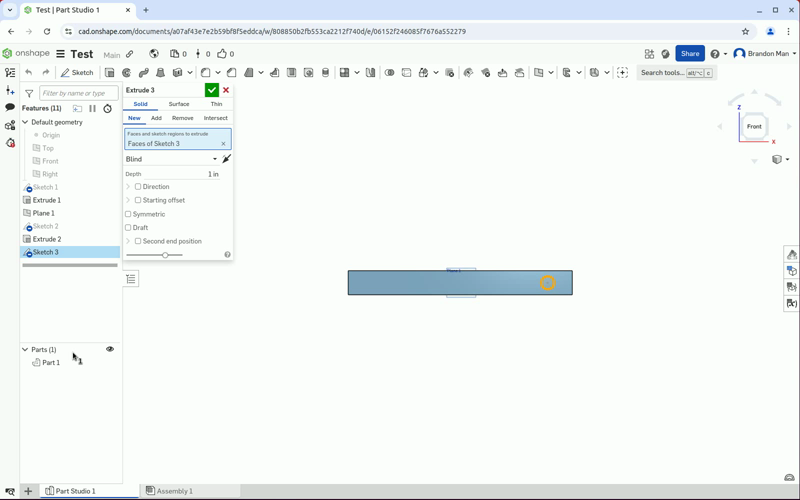
mouse_move(143, 106)
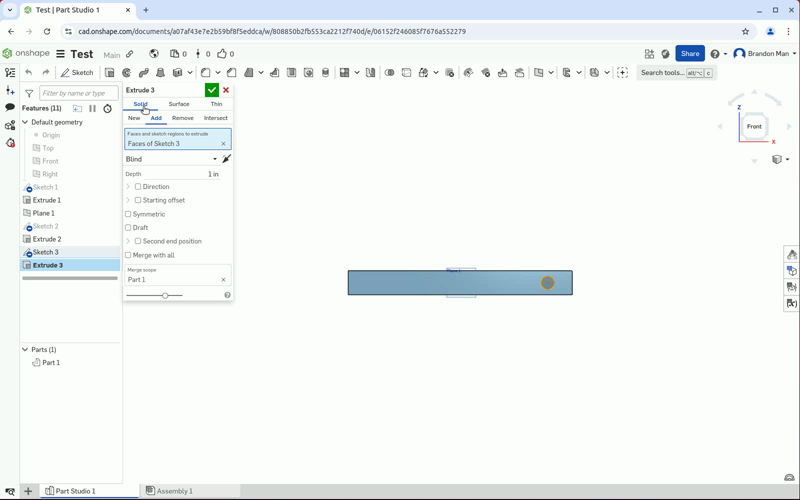
click(143, 106)
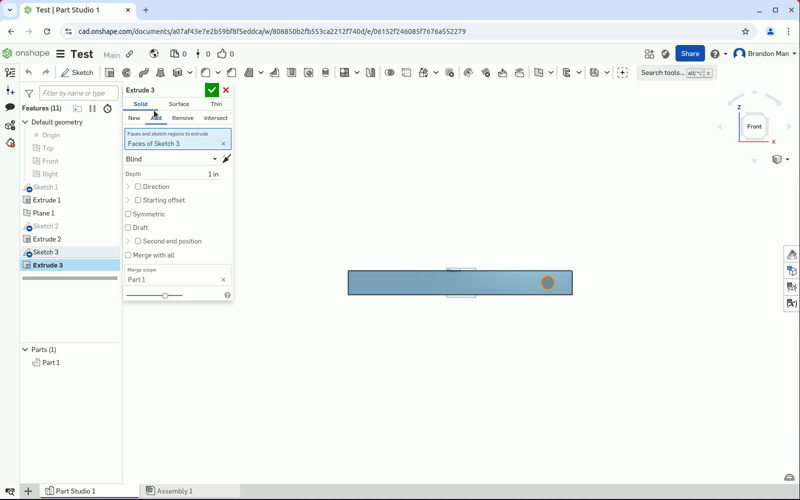
mouse_move(186, 120)
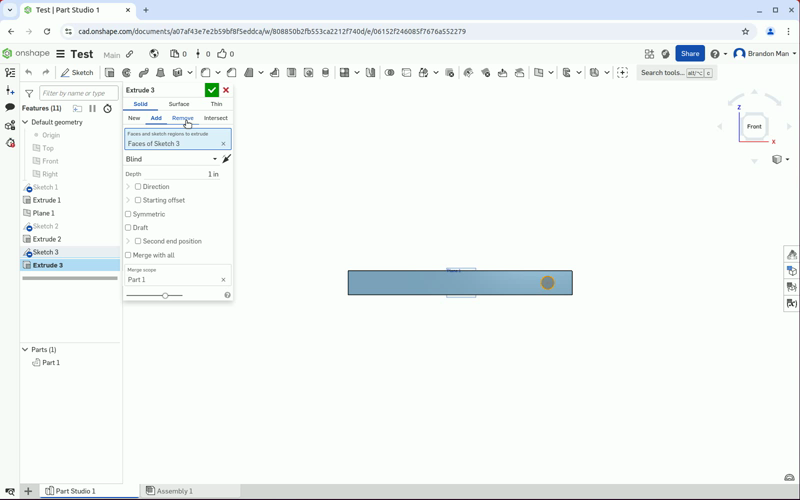
click(186, 120)
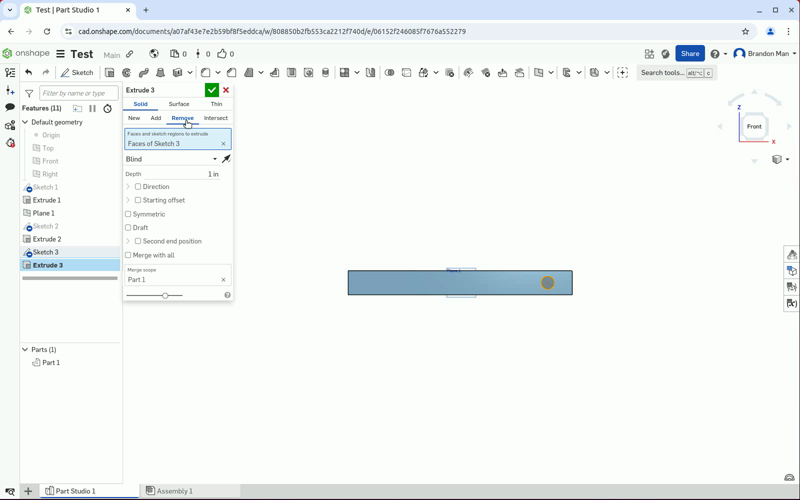
key(tab, 4)
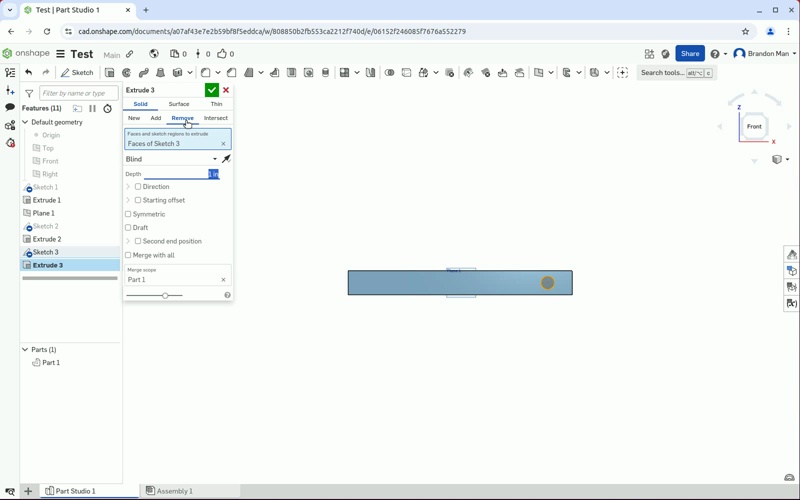
text(6.018)
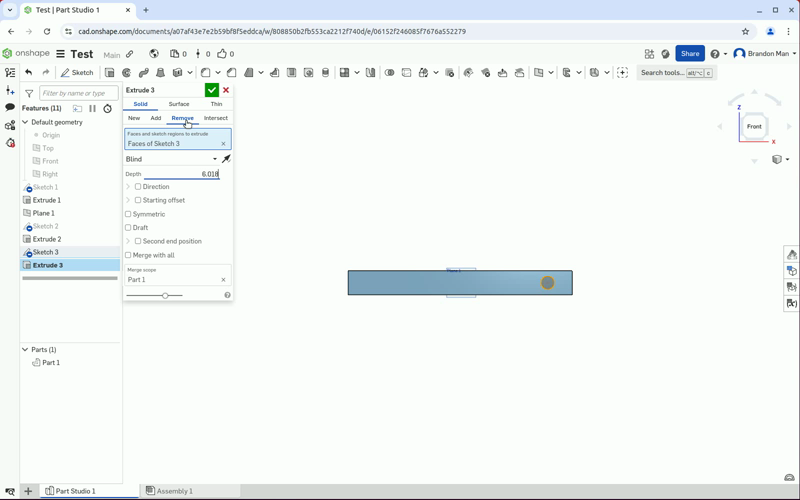
key(tab, 6)
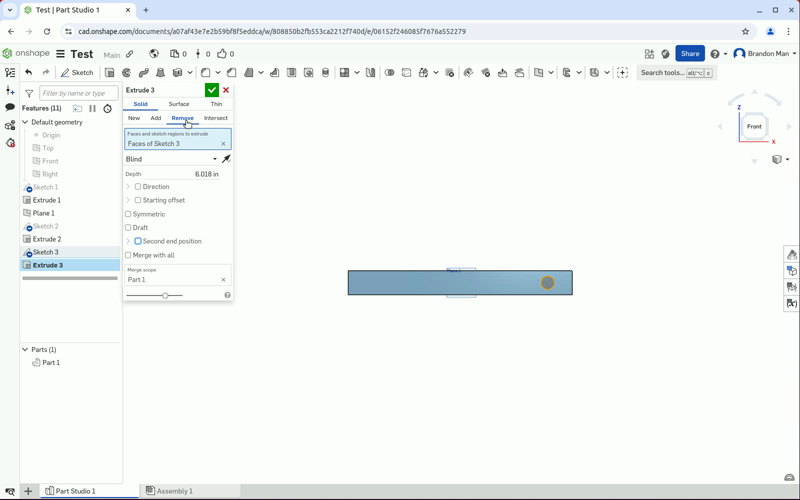
key(space)
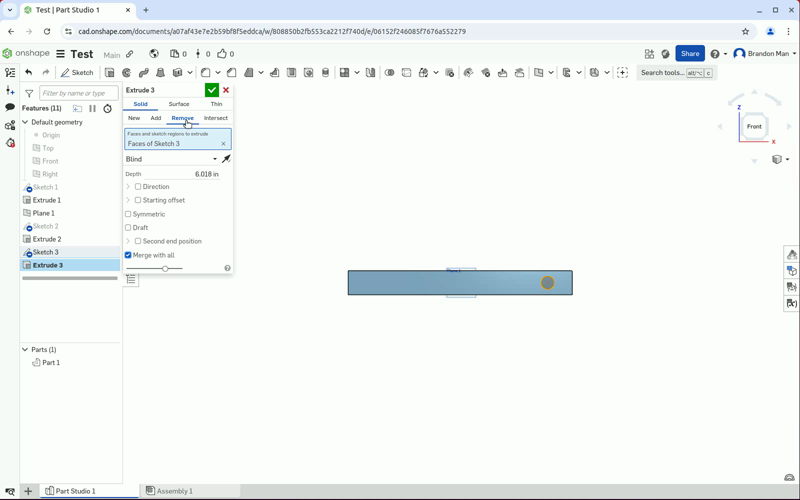
key(enter)
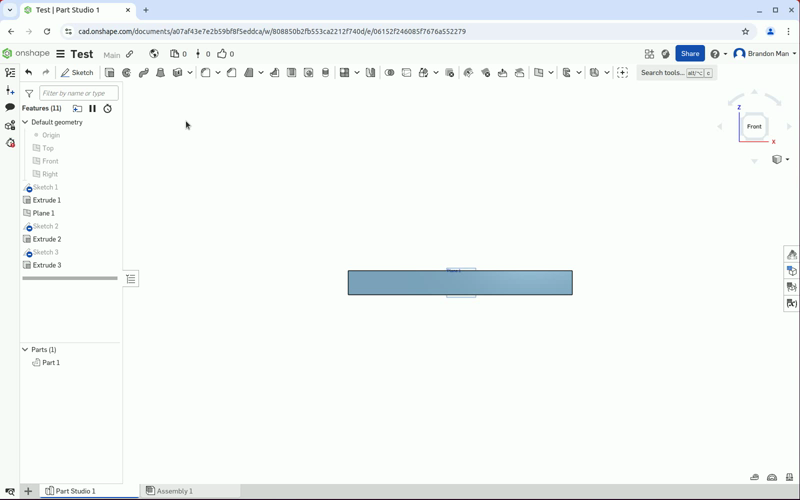
key(shift+h)
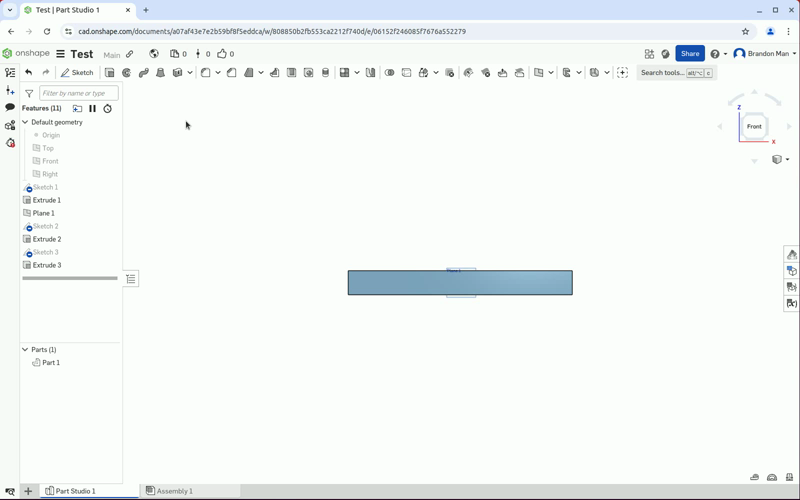
key(shift+h)
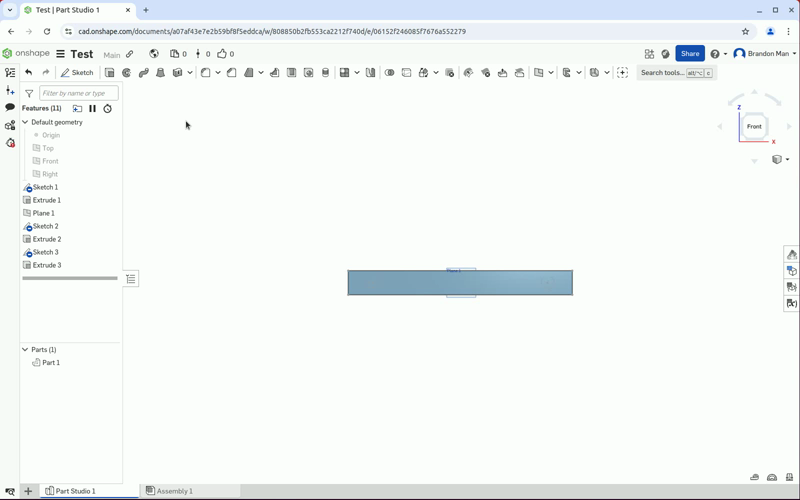
key(shift+7)
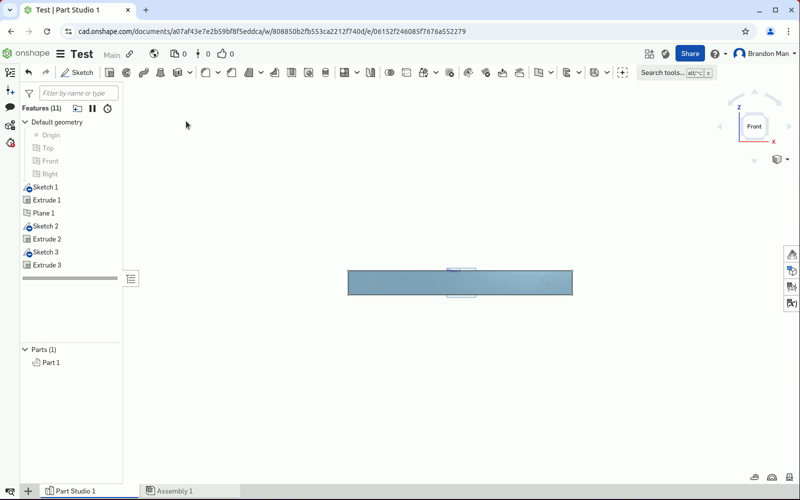
key(left, 2)
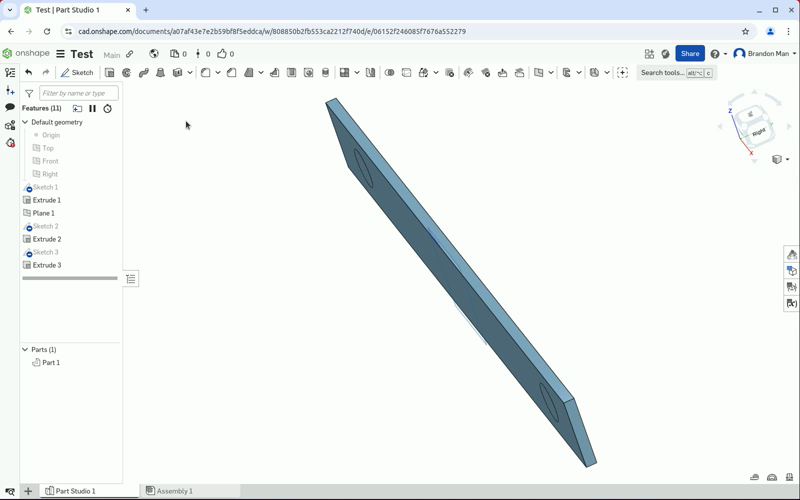
key(down, 2)
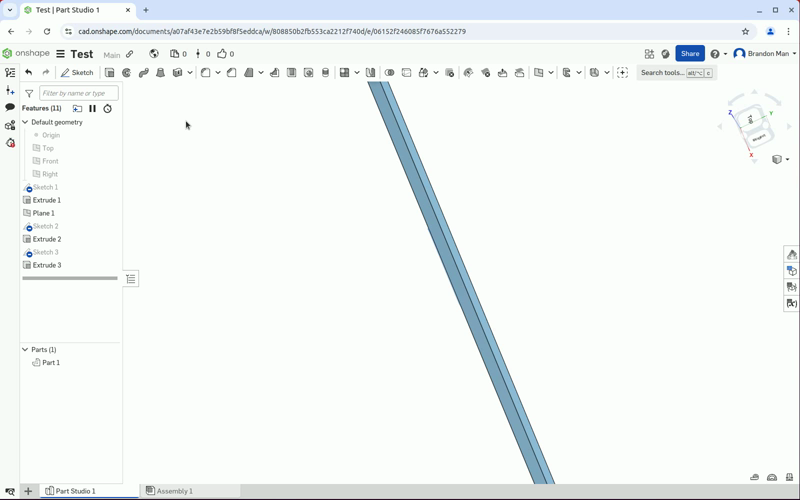
key(up, 2)
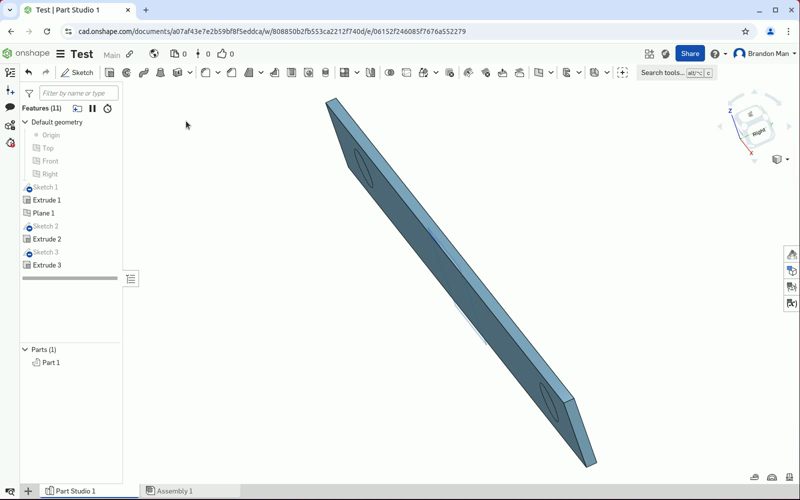
key(right, 2)
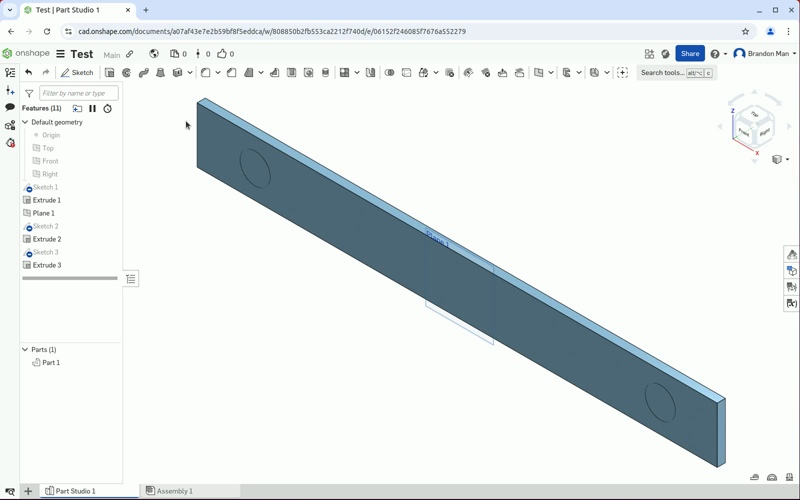
mouse_move(73, 189)
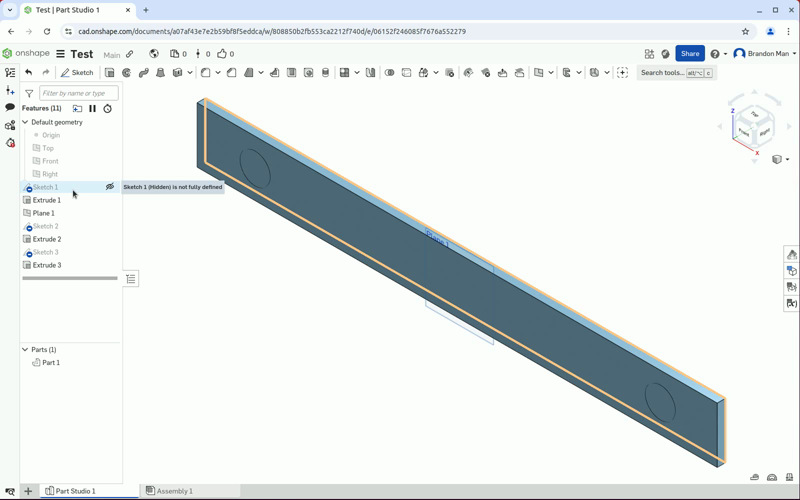
click(73, 189)